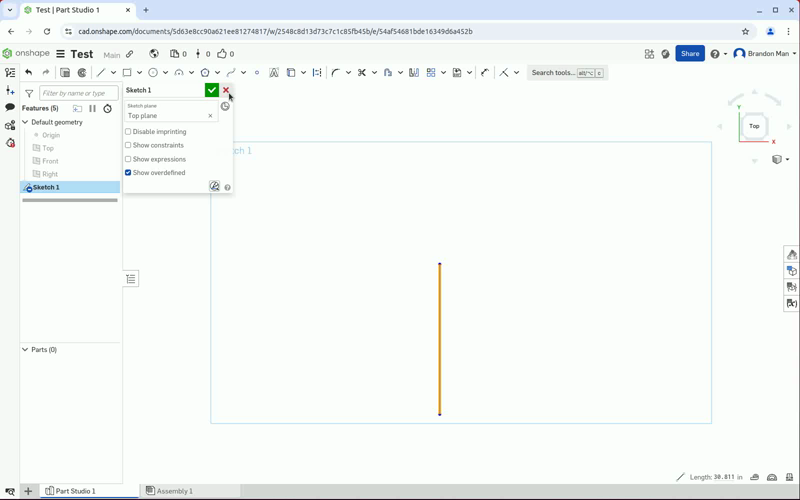
key(shift+h)
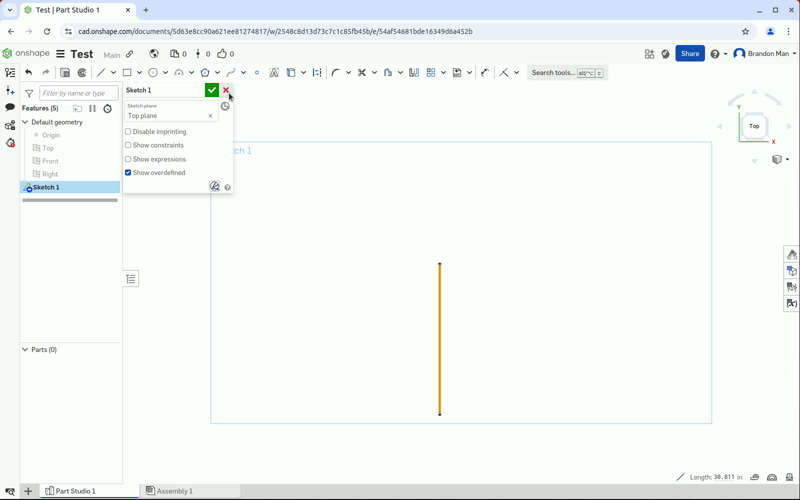
key(shift+s)
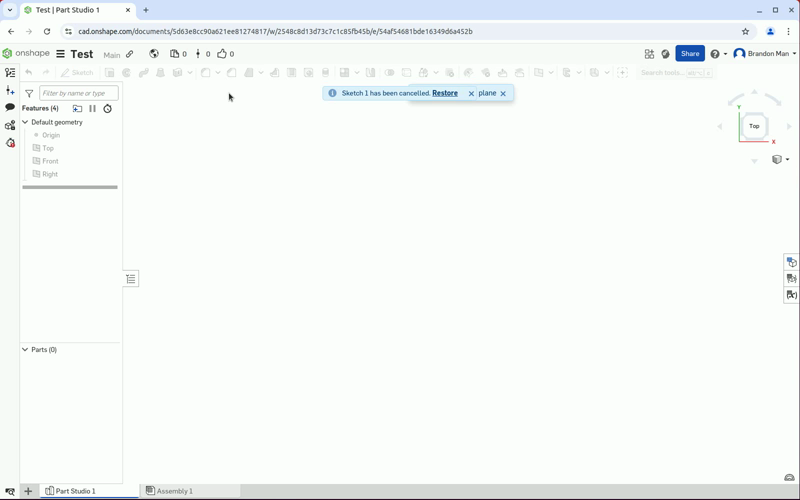
mouse_move(73, 150)
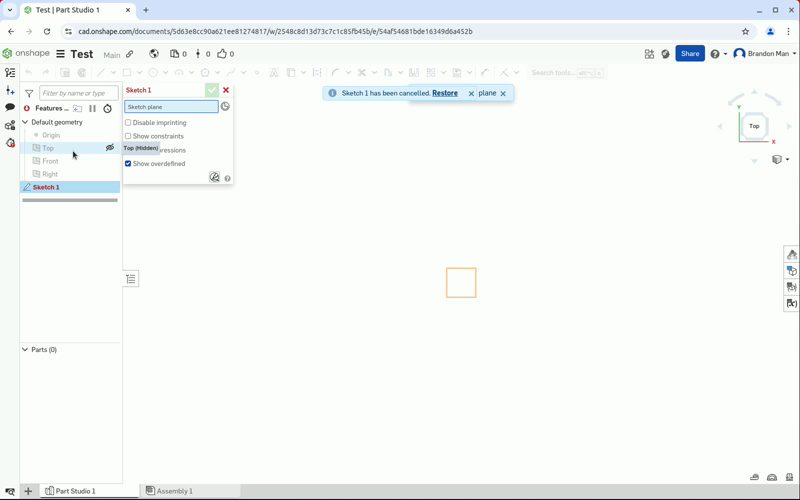
click(73, 150)
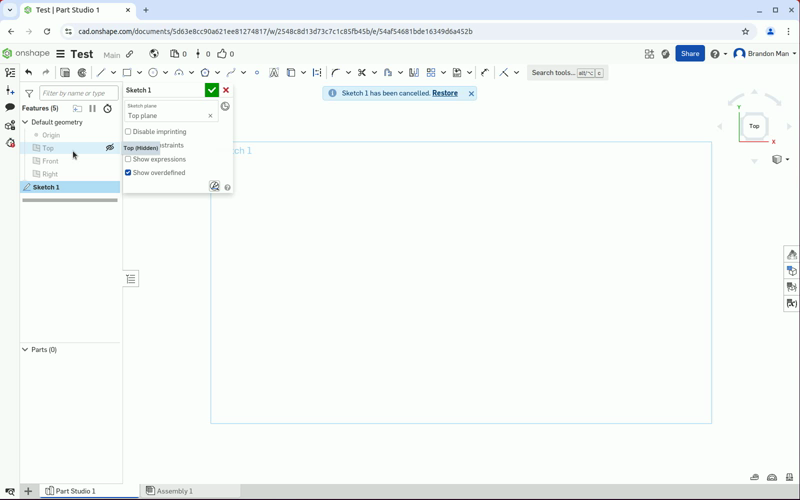
mouse_move(73, 352)
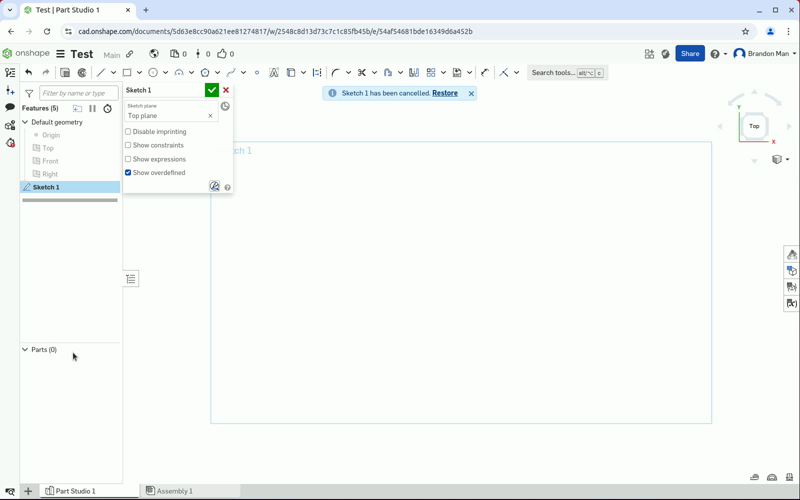
key(y)
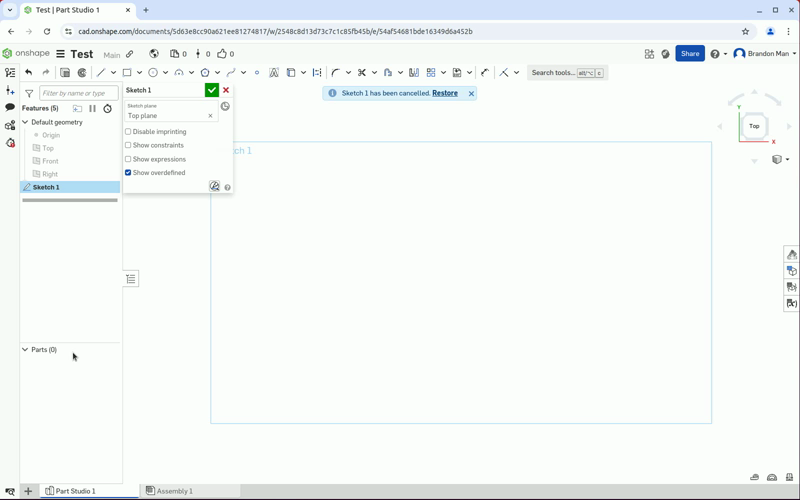
key(c)
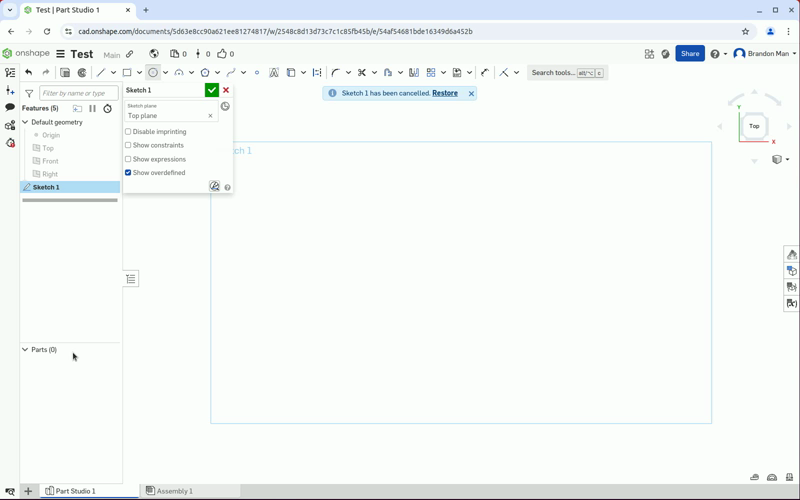
key_down(shift)
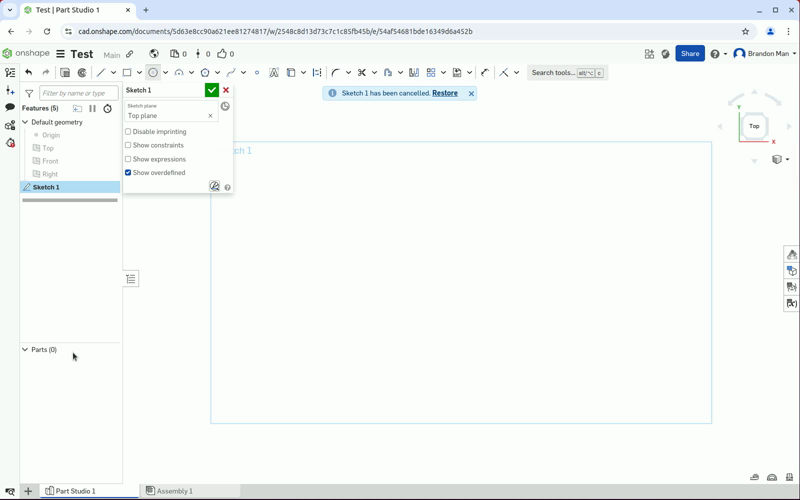
mouse_move(461, 282)
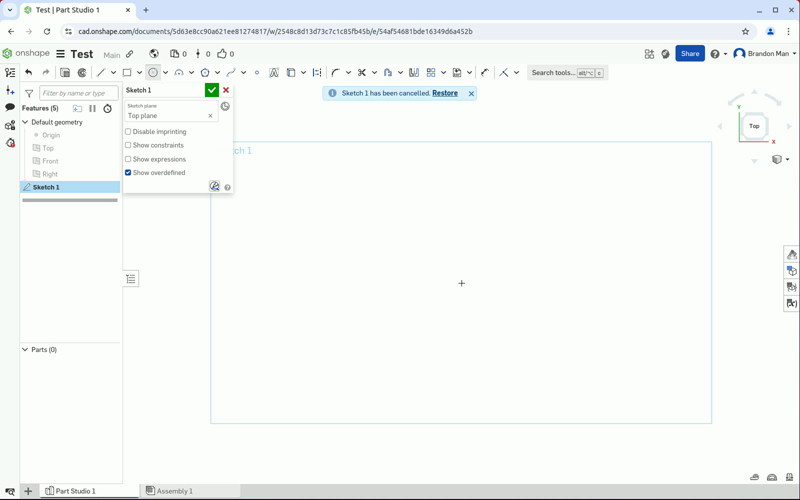
click(461, 282)
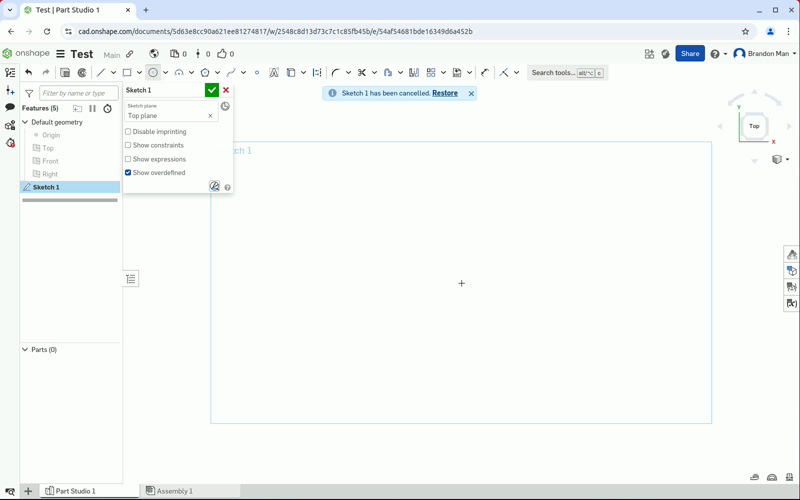
key_up(shift)
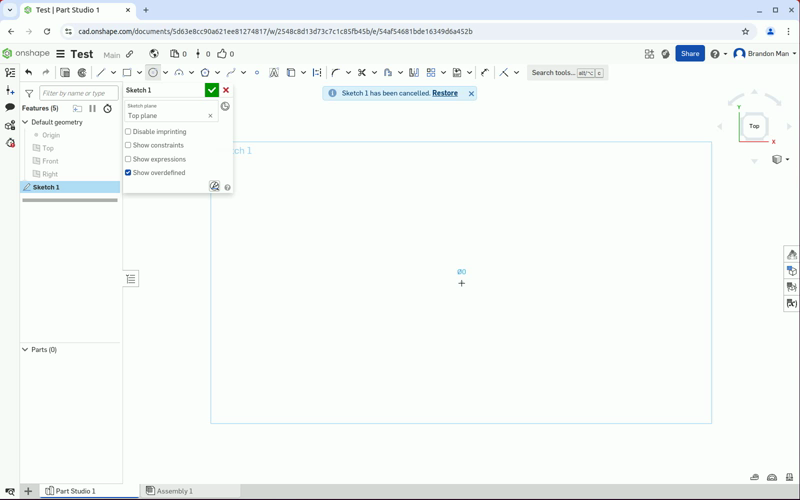
mouse_move(465, 282)
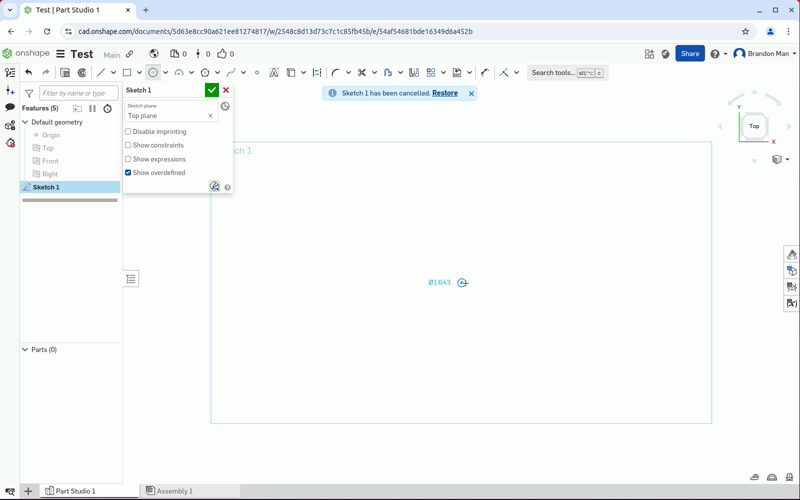
click(465, 282)
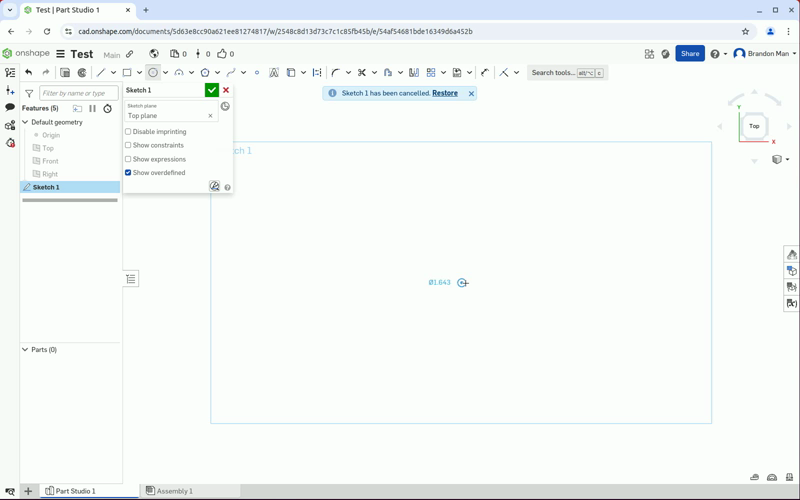
key(esc)
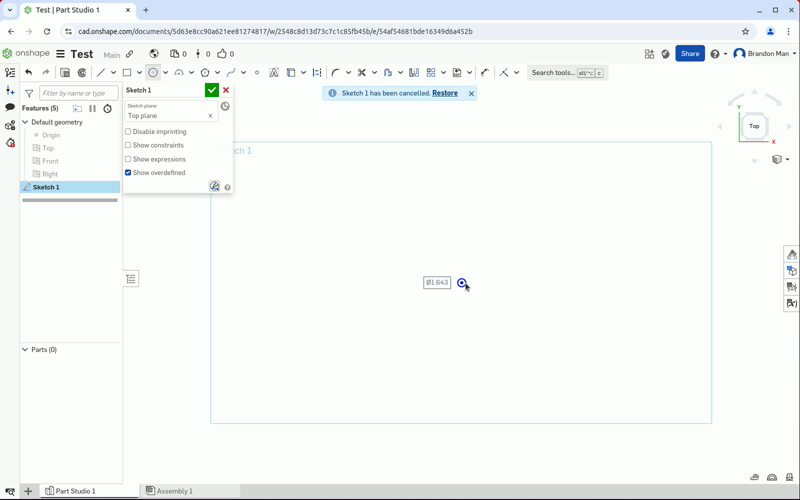
mouse_move(464, 284)
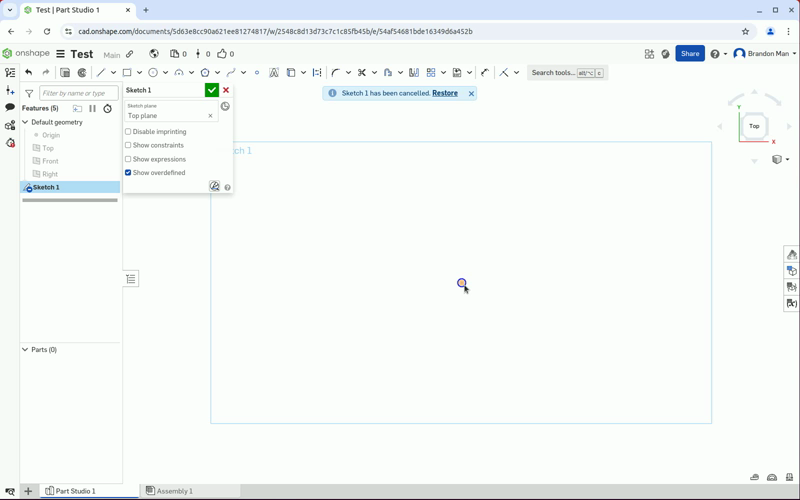
scroll(6)
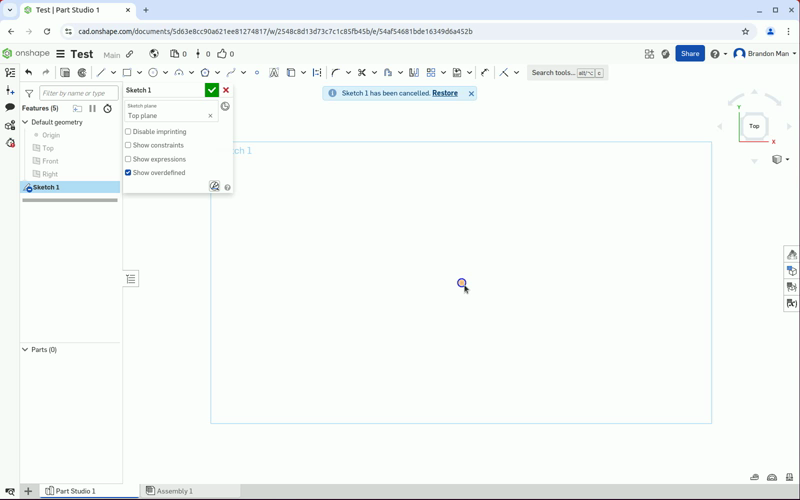
scroll(6)
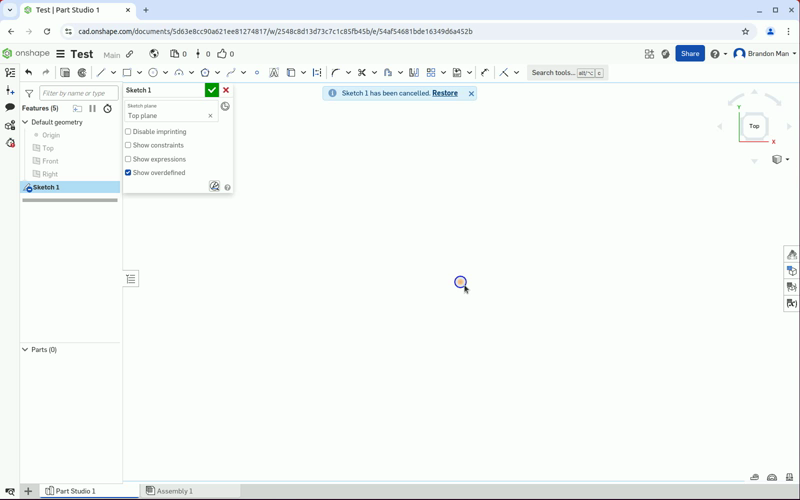
scroll(6)
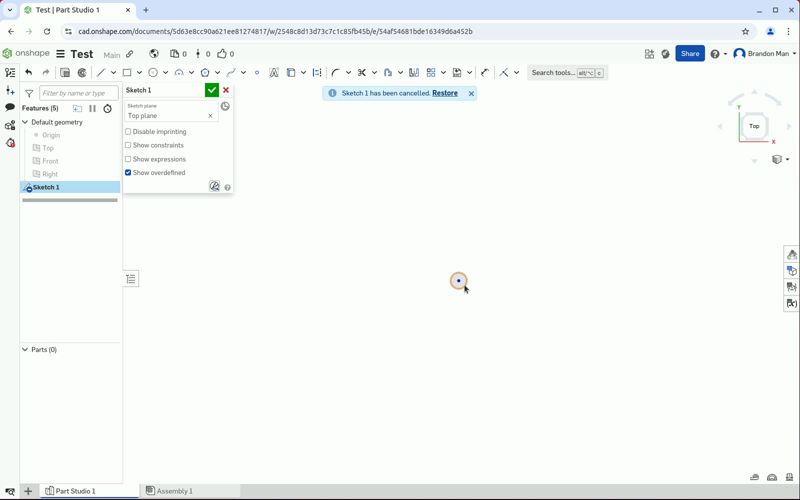
scroll(6)
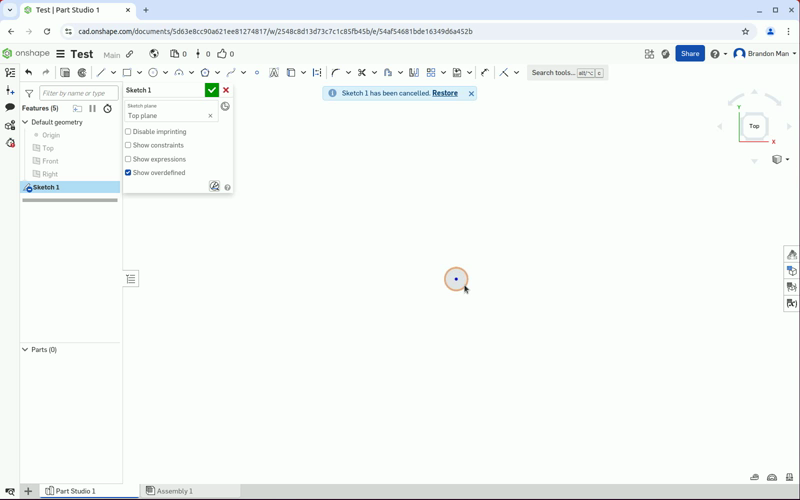
scroll(6)
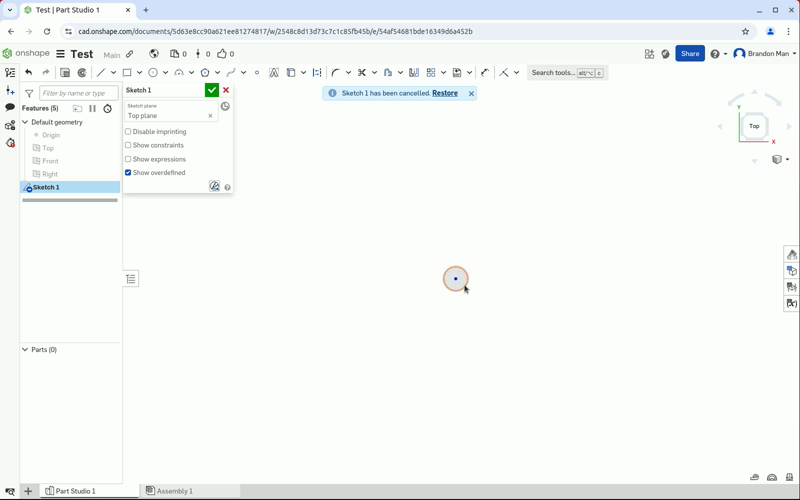
scroll(6)
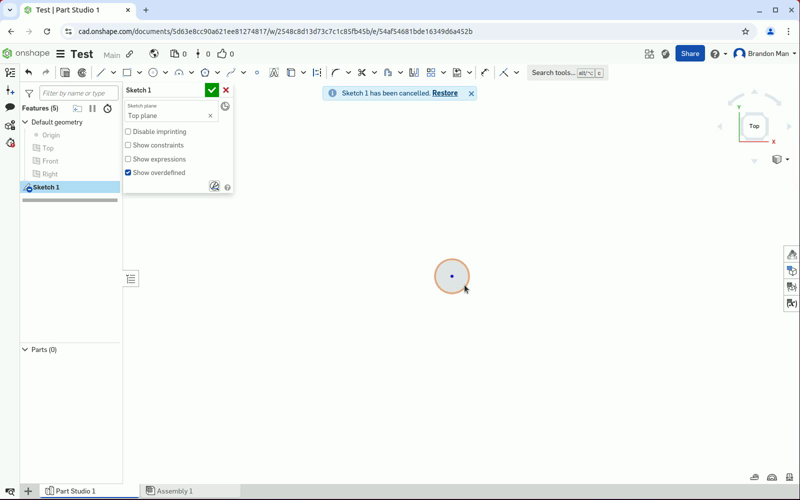
scroll(6)
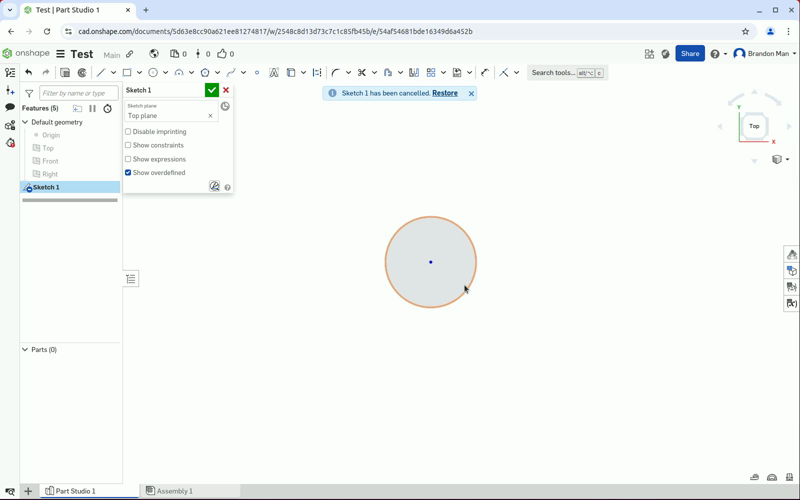
click(464, 284)
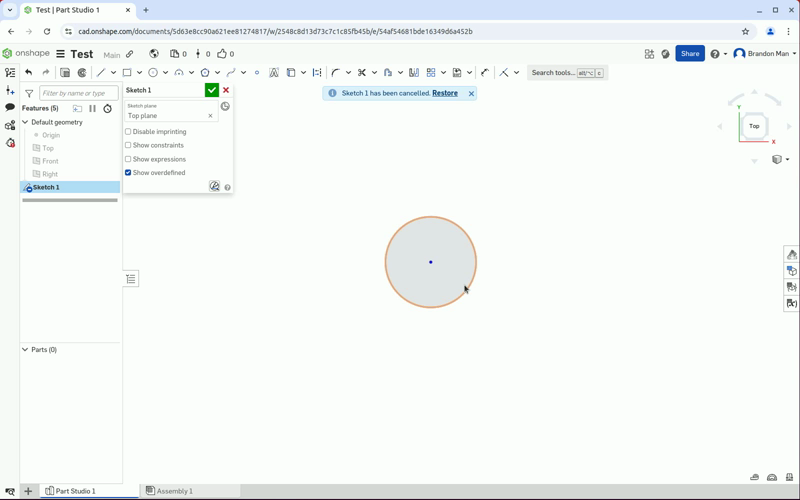
scroll(-6)
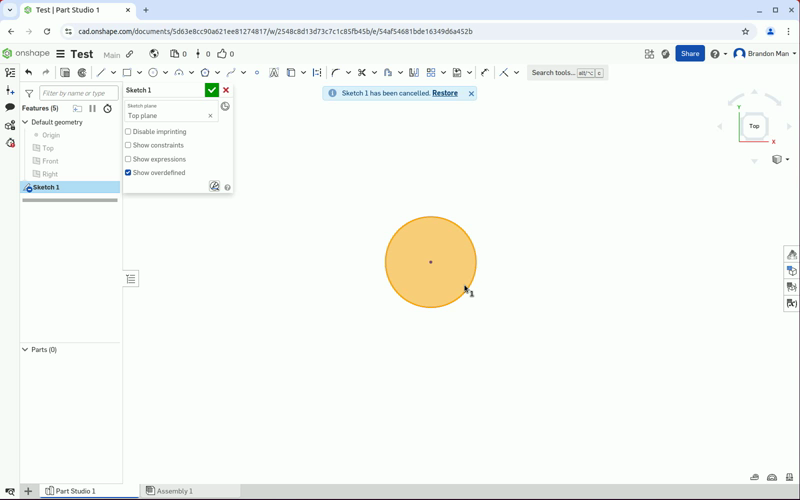
scroll(-6)
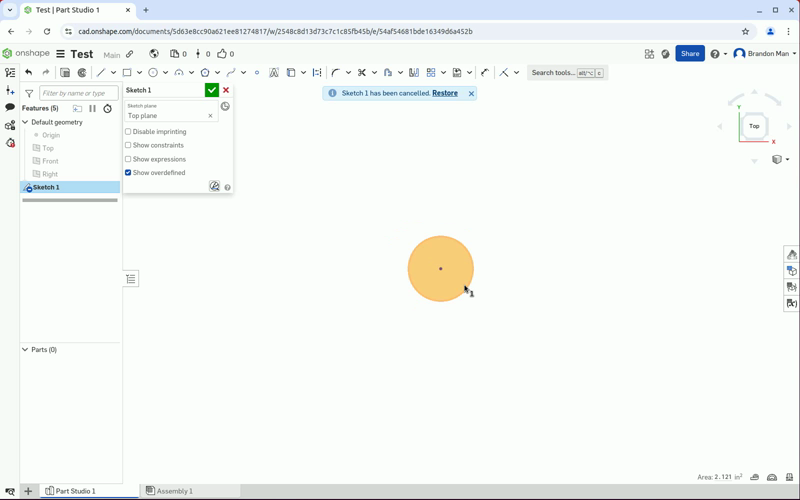
scroll(-6)
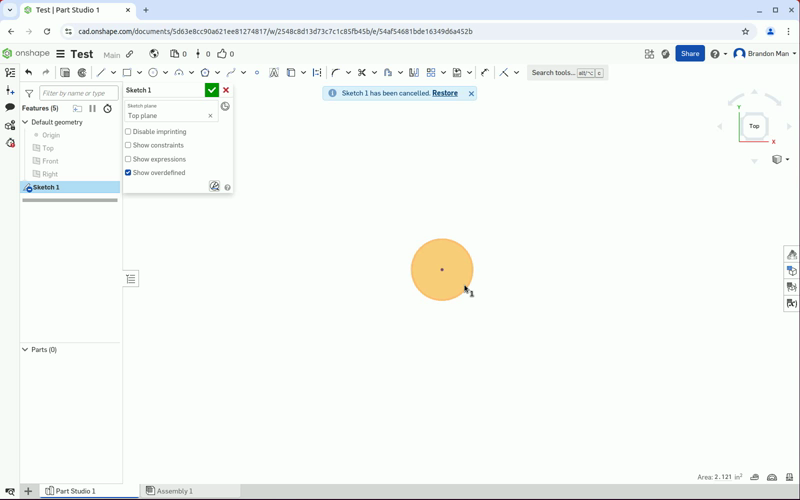
scroll(-6)
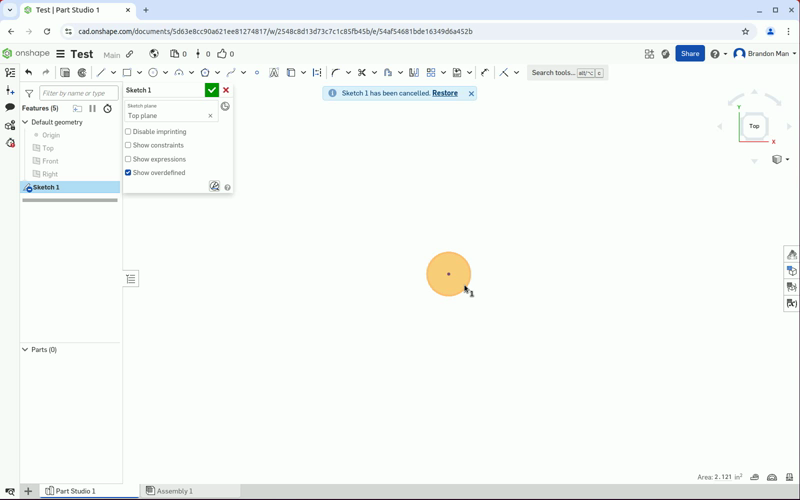
scroll(-6)
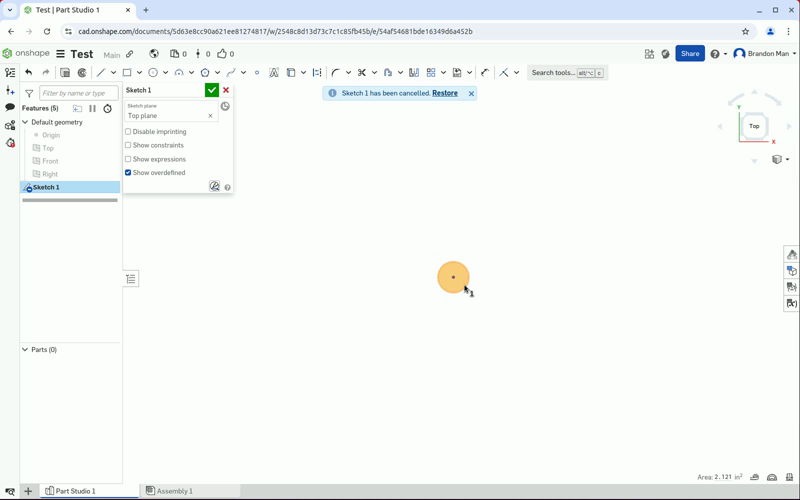
scroll(-6)
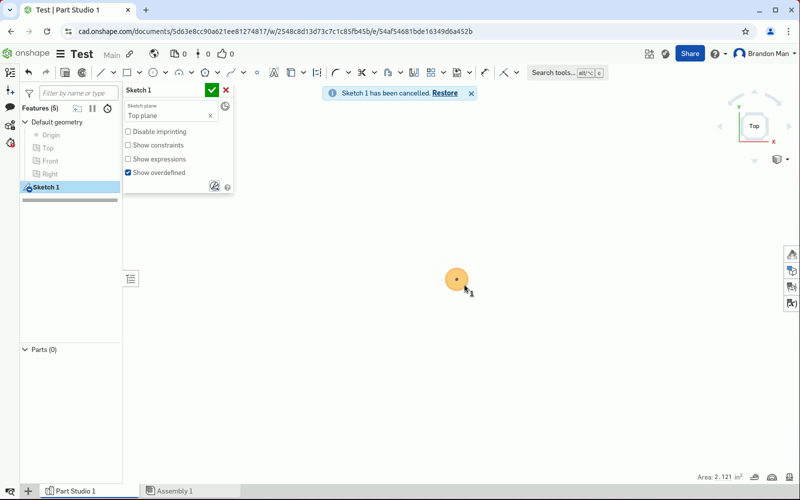
scroll(-6)
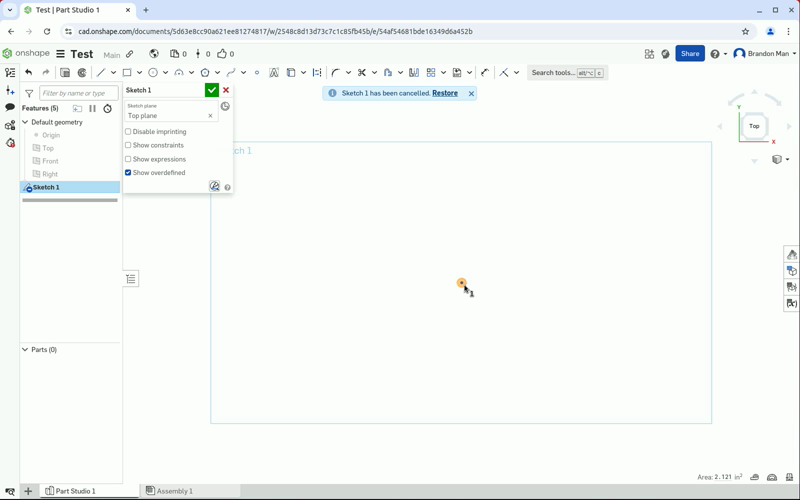
mouse_move(73, 352)
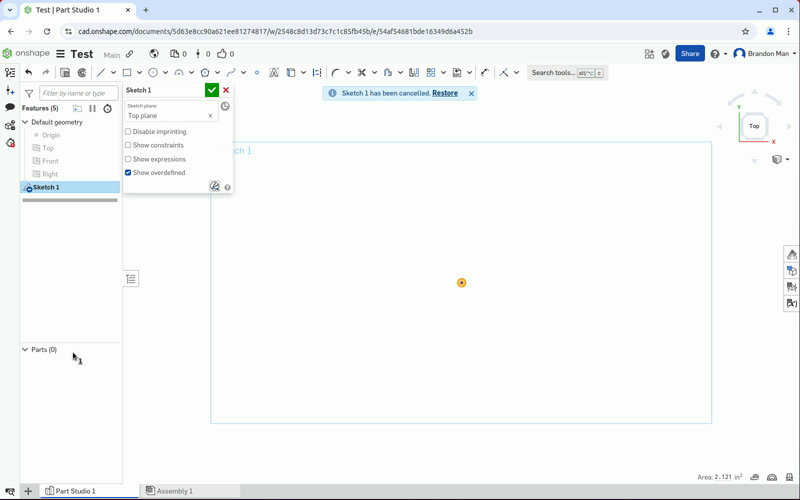
key(shift+y)
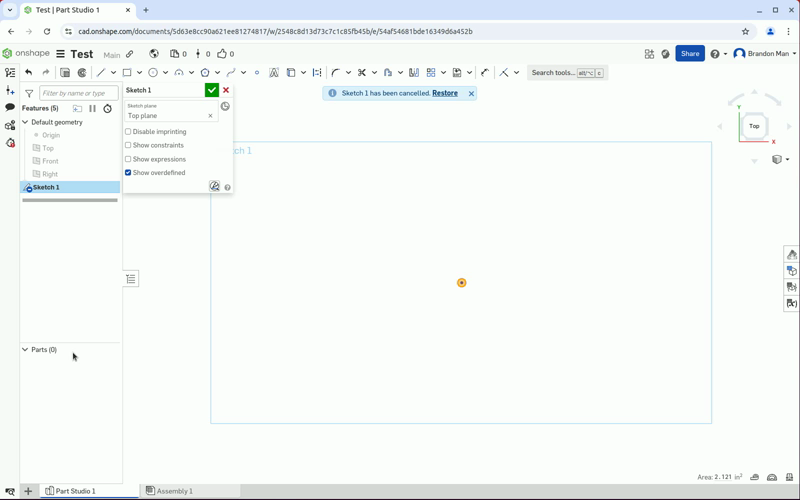
key(shift+e)
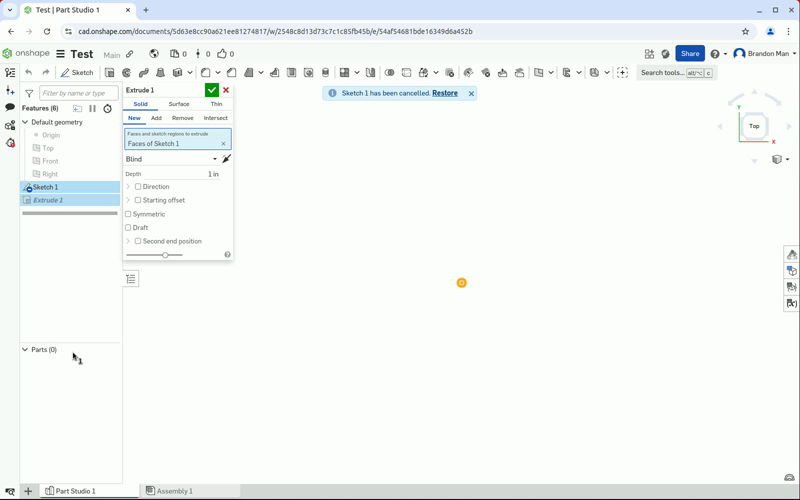
mouse_move(143, 106)
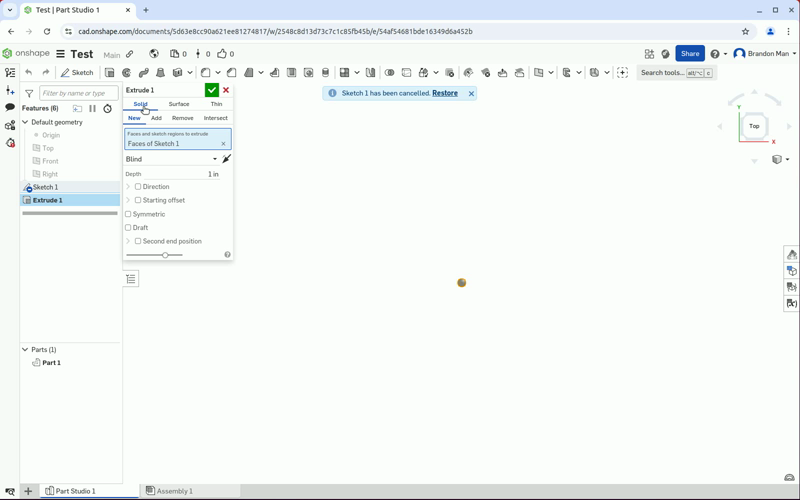
click(143, 106)
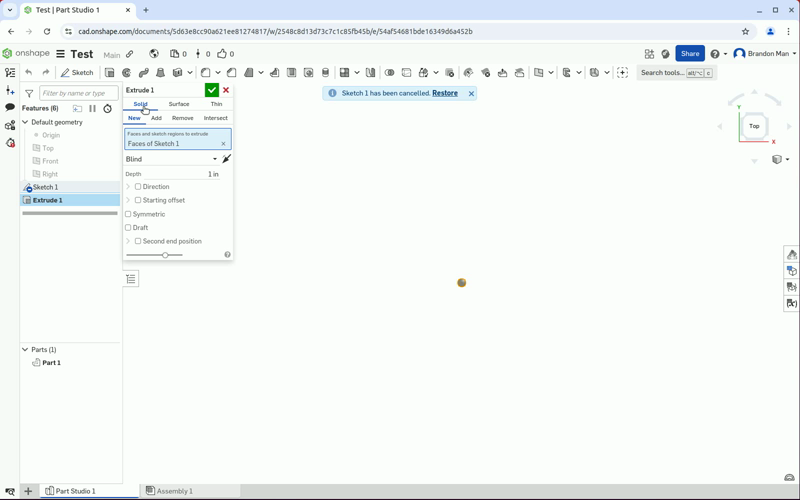
mouse_move(137, 120)
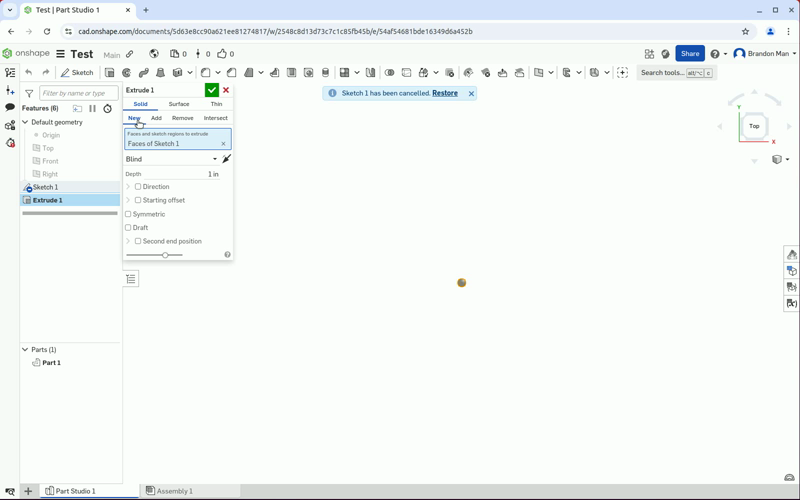
click(137, 120)
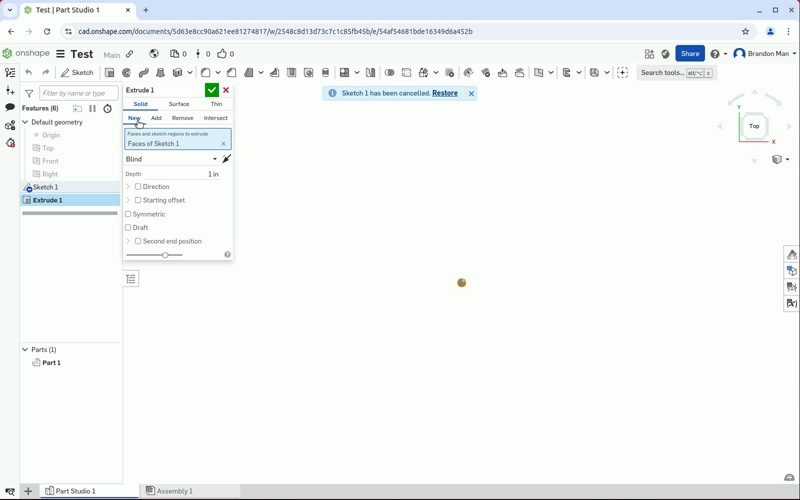
key(tab, 4)
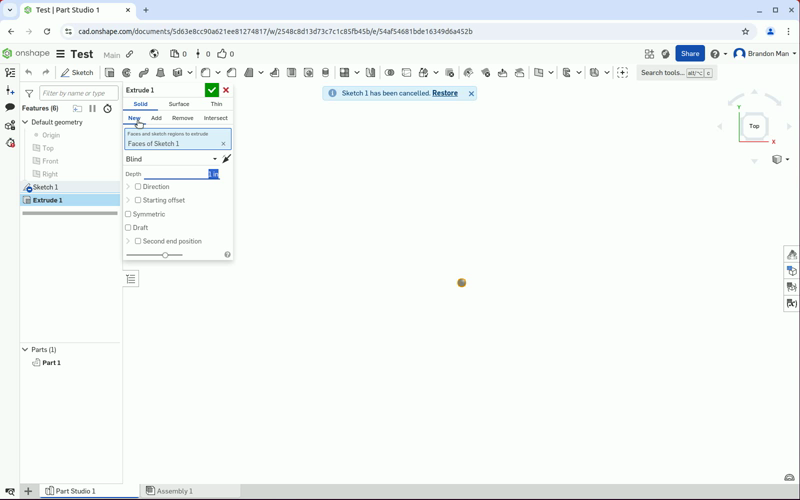
text(23.108)
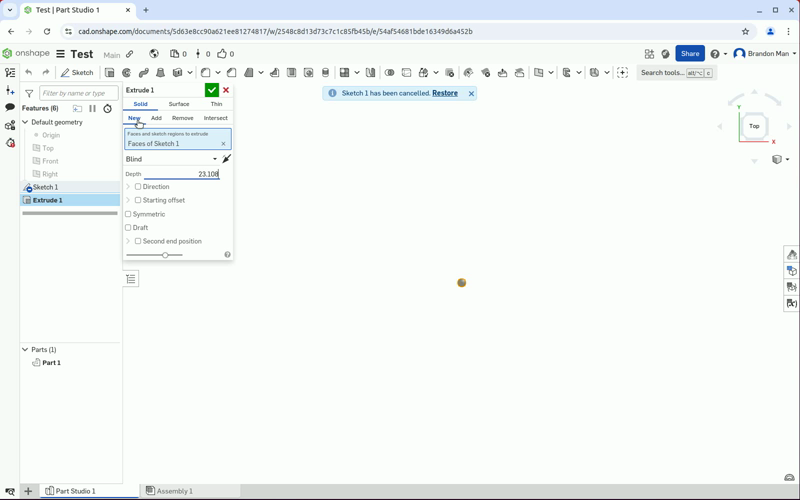
key(enter)
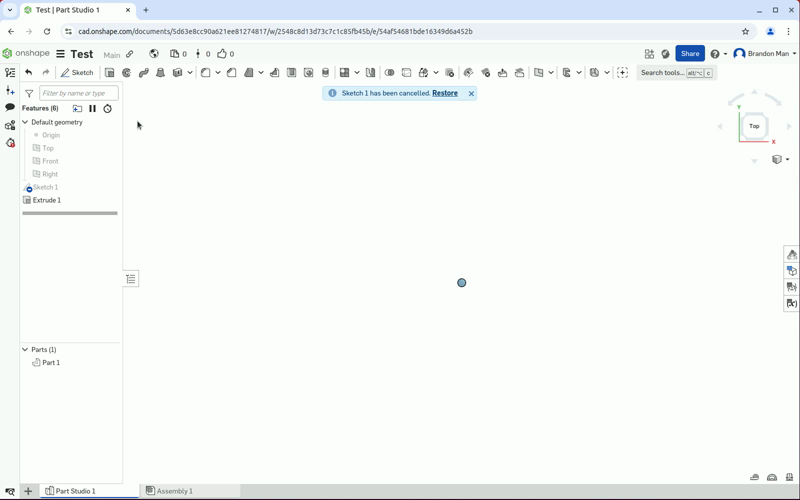
key(shift+h)
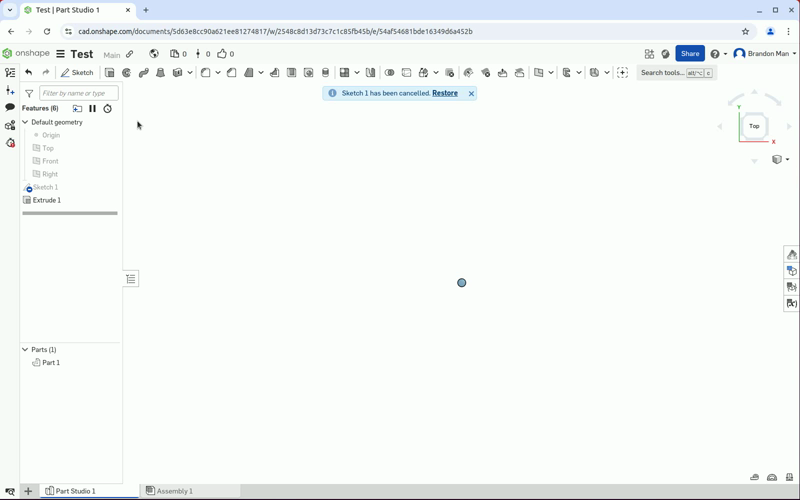
key(shift+h)
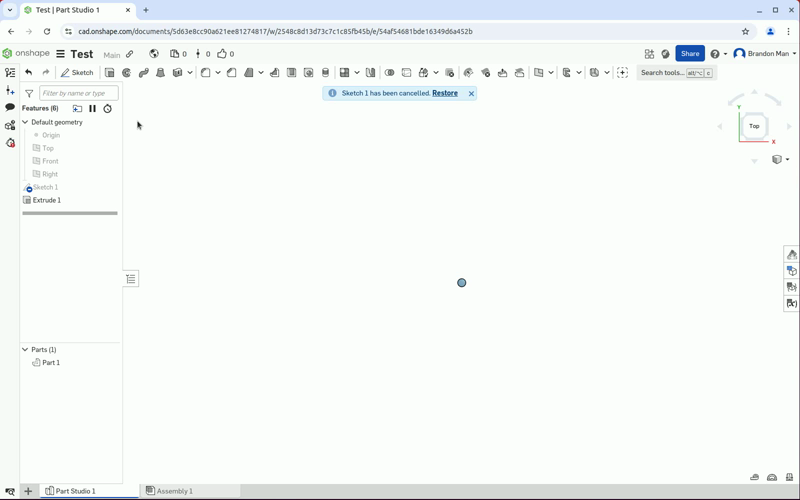
mouse_move(73, 189)
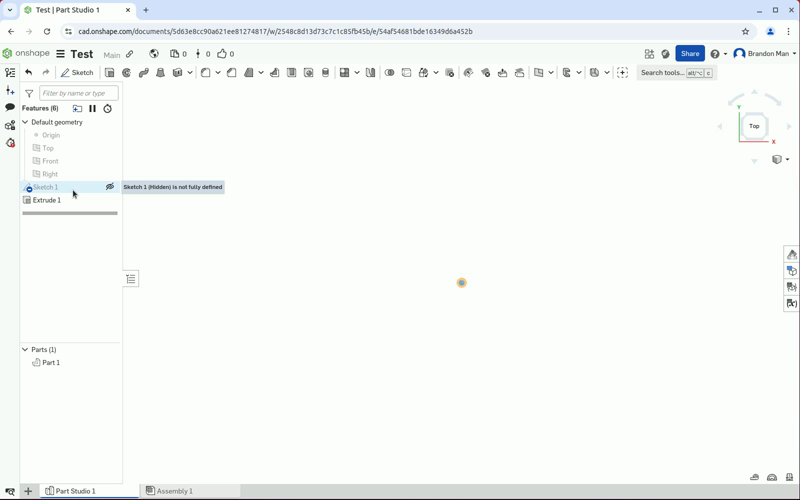
click(73, 189)
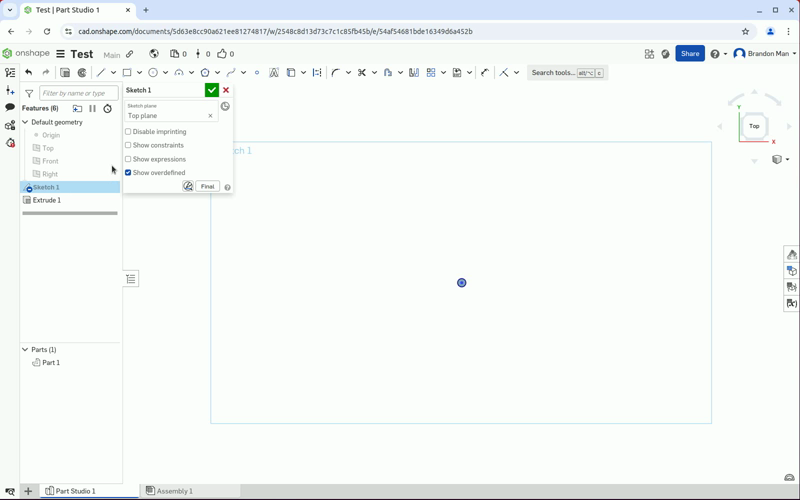
mouse_move(229, 92)
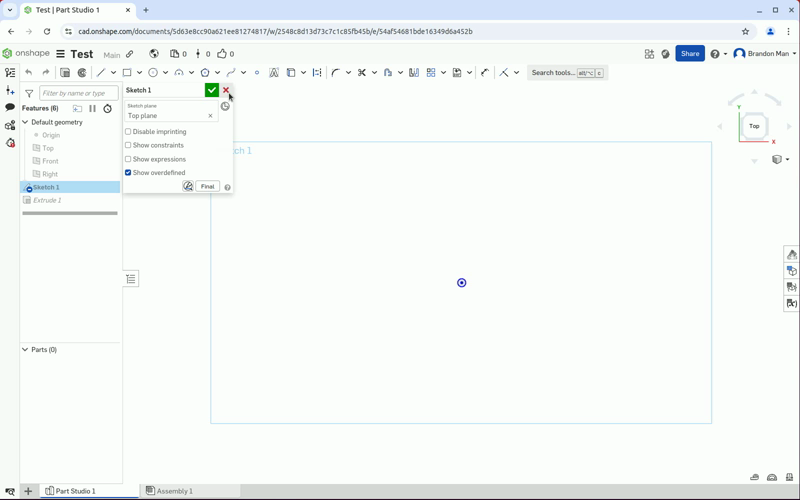
click(229, 92)
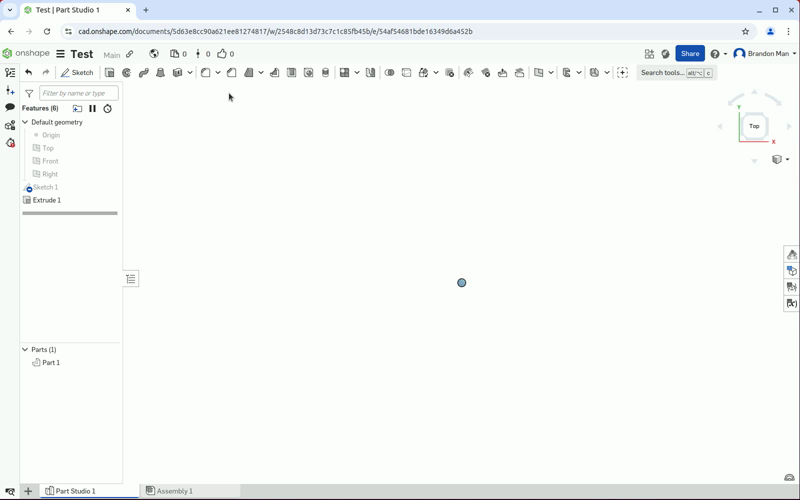
mouse_move(73, 352)
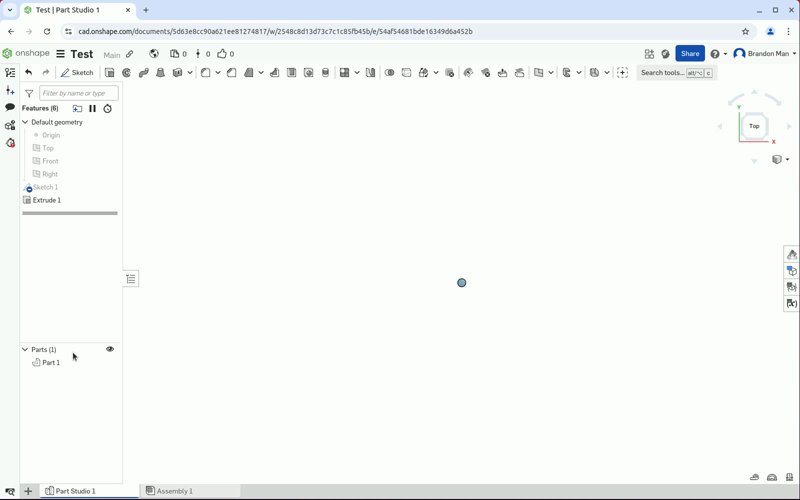
key(y)
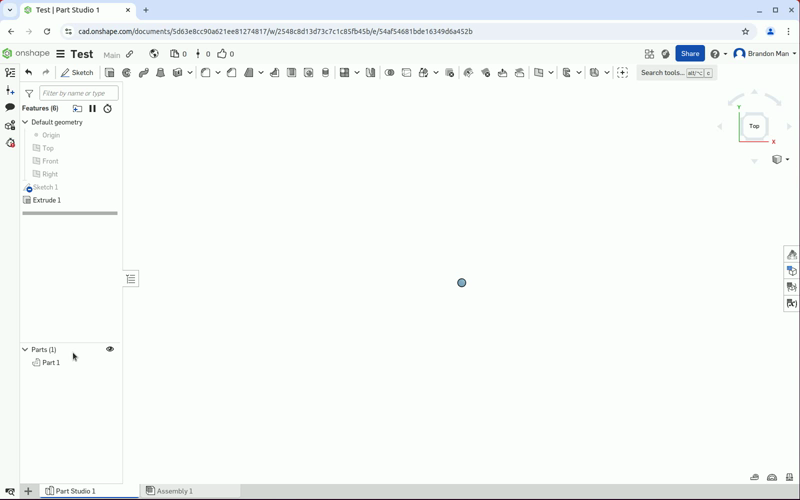
key(shift+p)
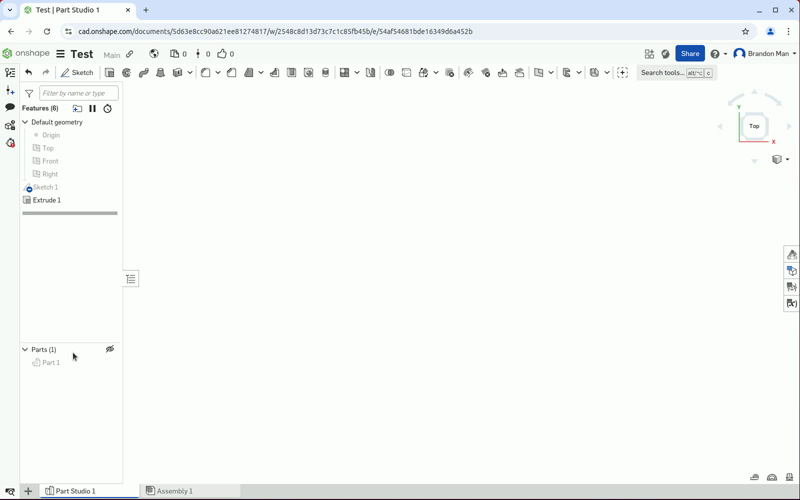
key(space)
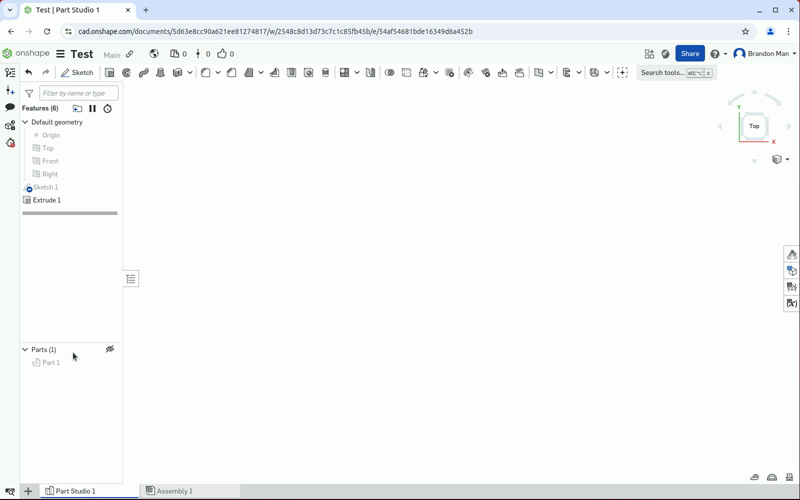
key_down(shift)
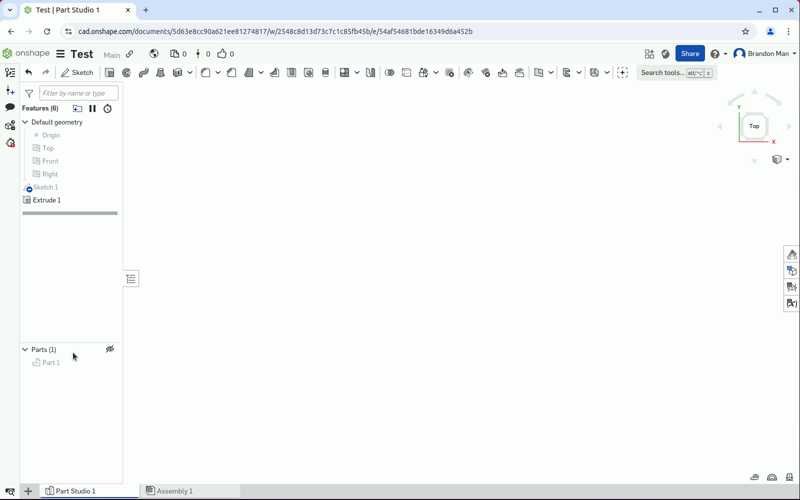
key(up)
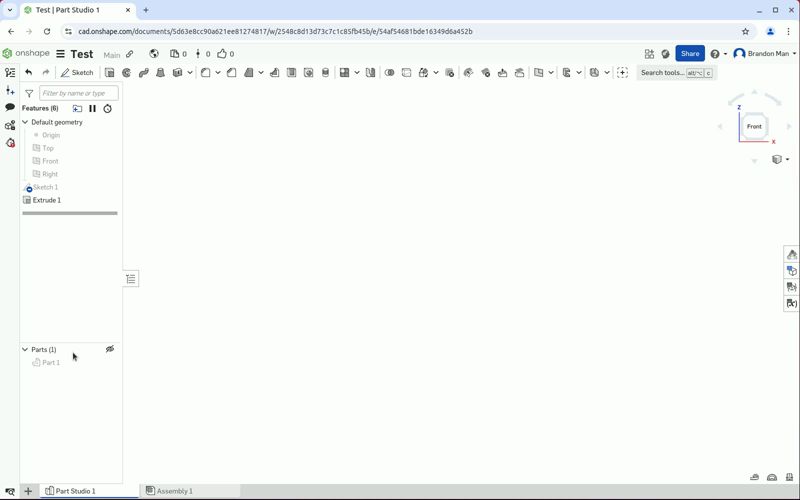
key_up(shift)
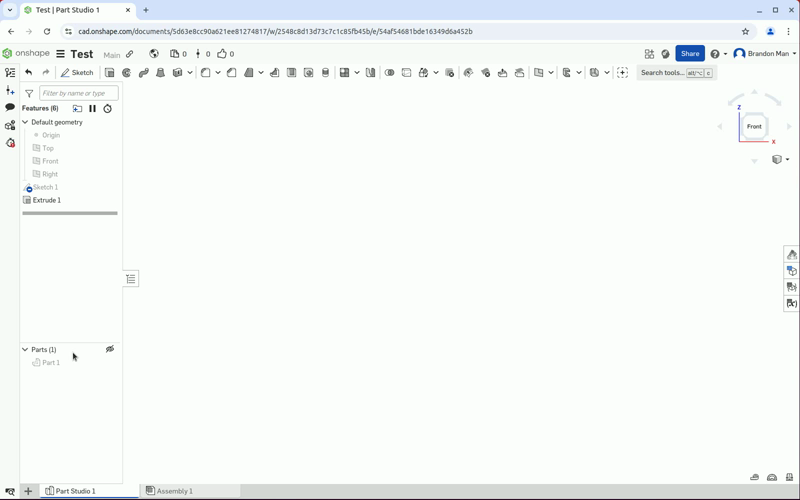
mouse_move(73, 352)
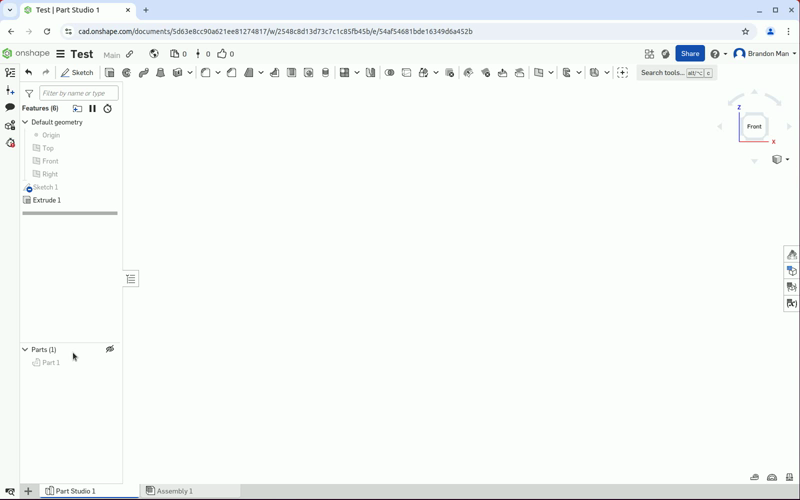
key(shift+y)
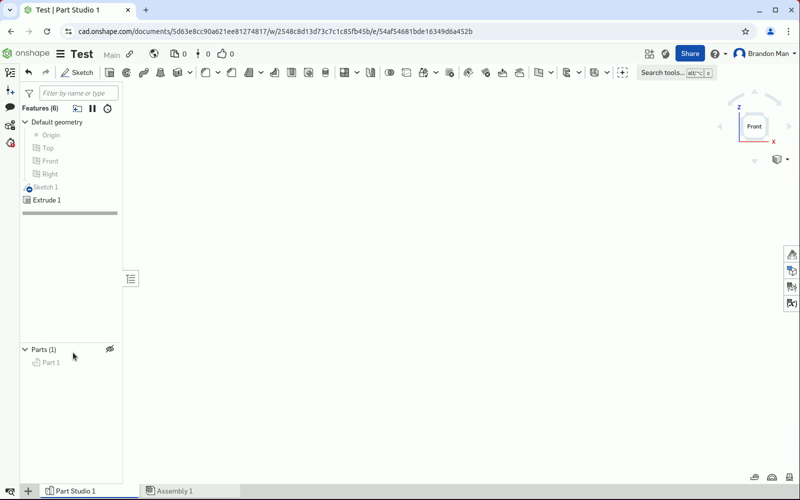
key(shift+s)
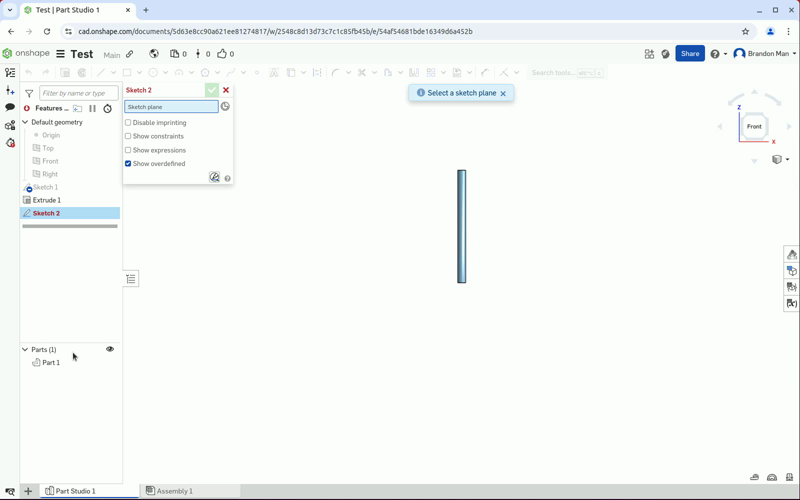
mouse_move(73, 163)
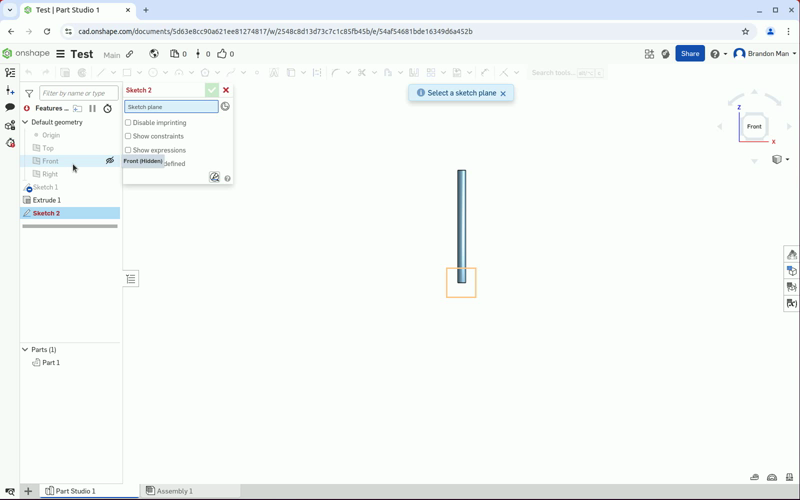
click(73, 163)
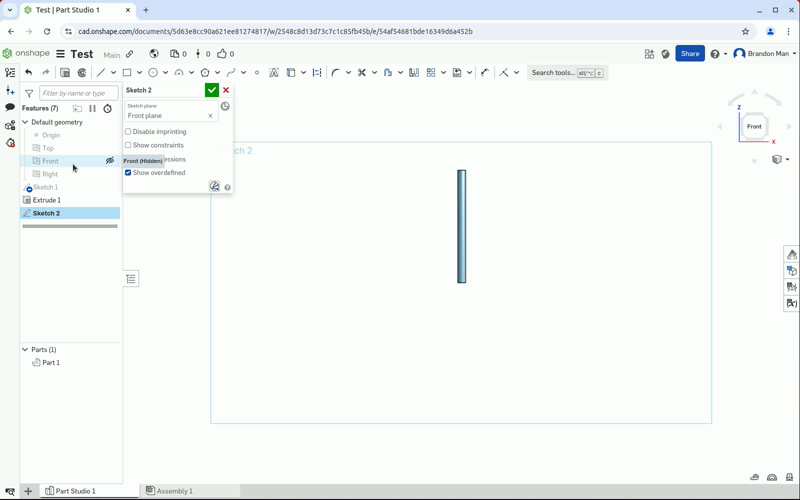
mouse_move(73, 352)
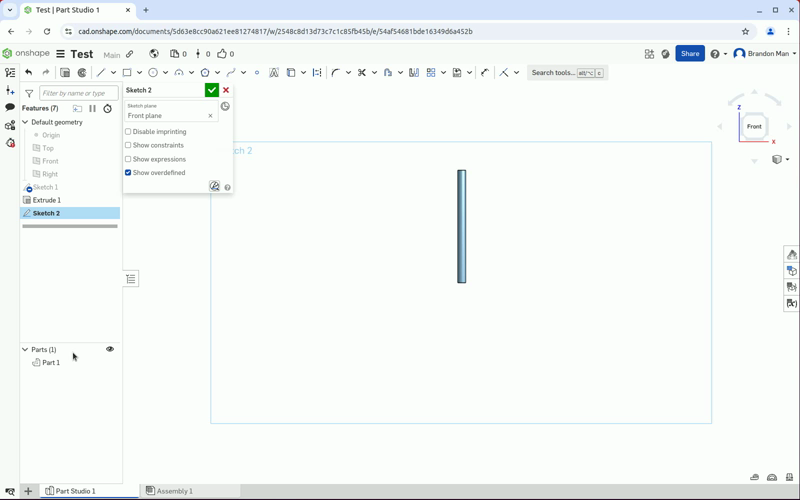
key(y)
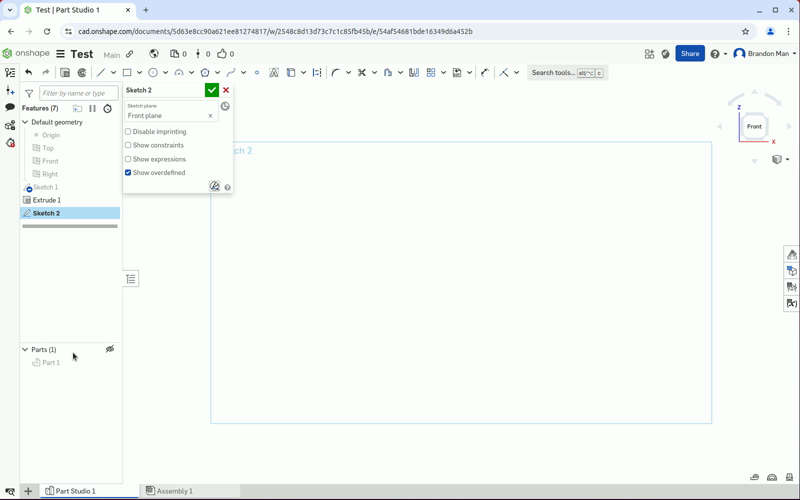
key(c)
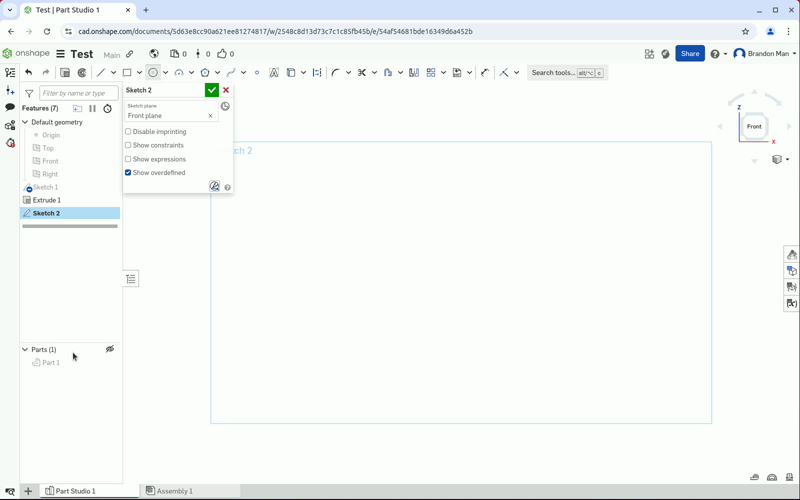
key_down(shift)
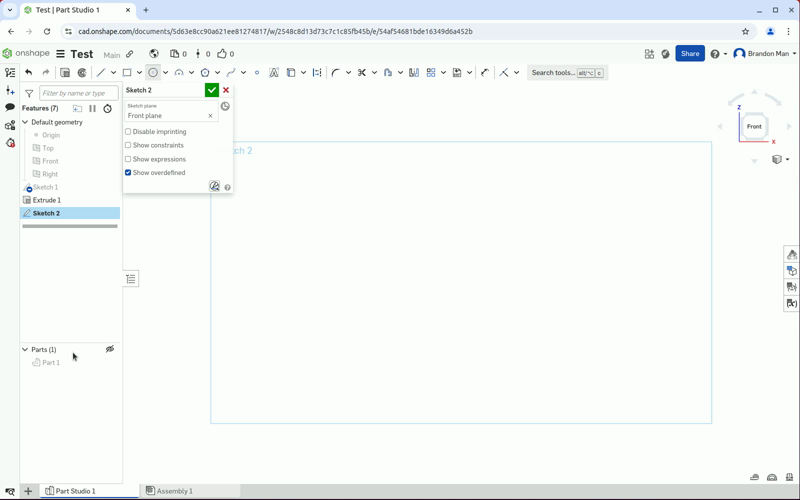
mouse_move(460, 282)
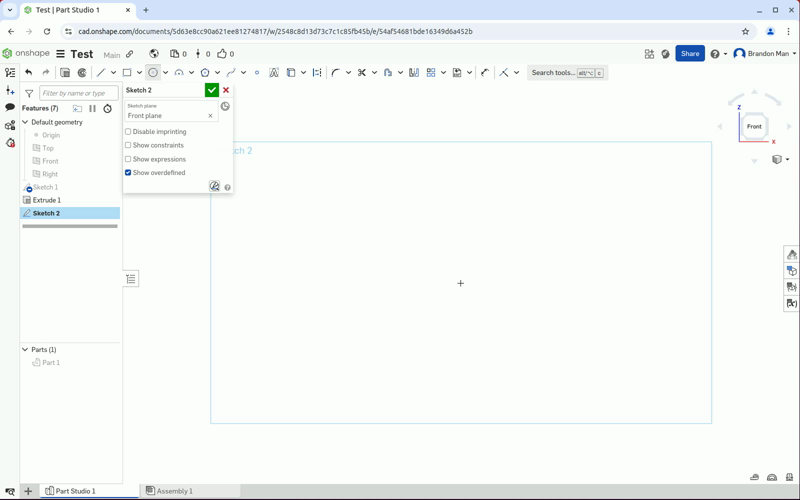
click(460, 282)
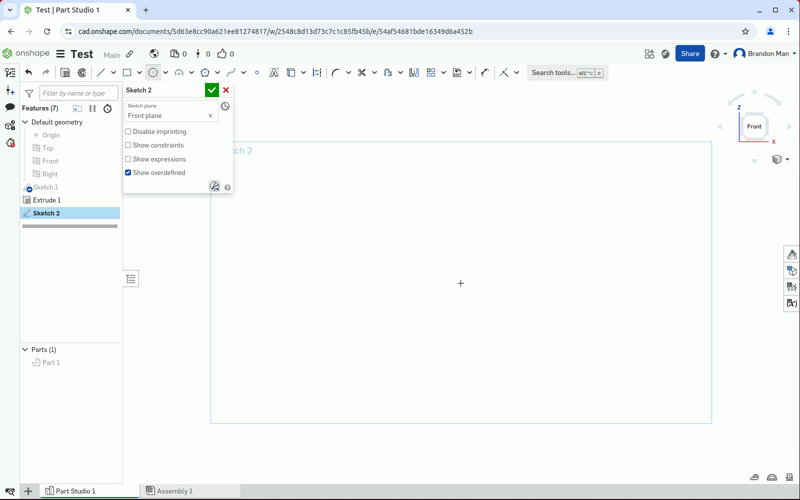
key_up(shift)
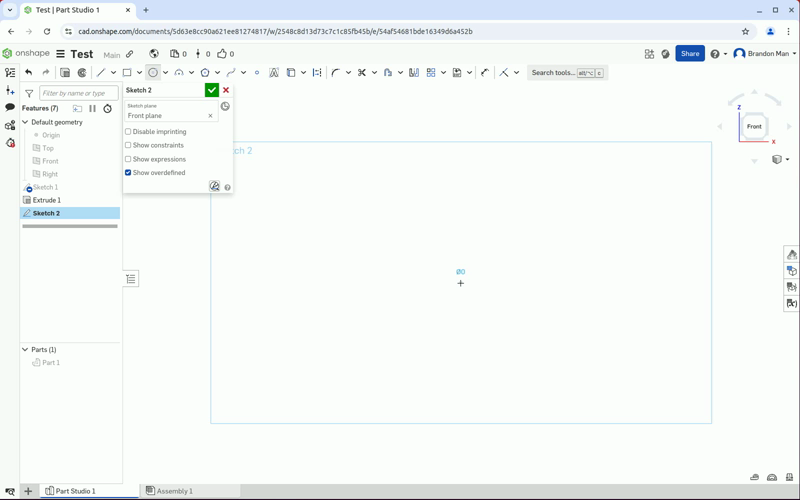
mouse_move(464, 282)
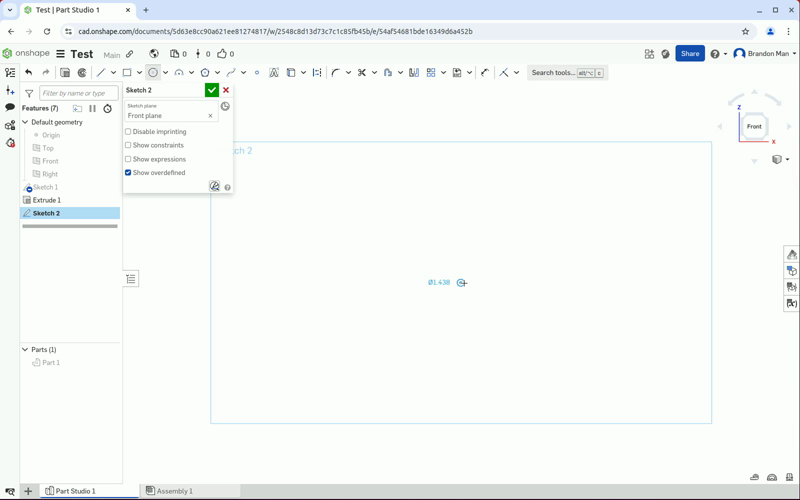
click(464, 282)
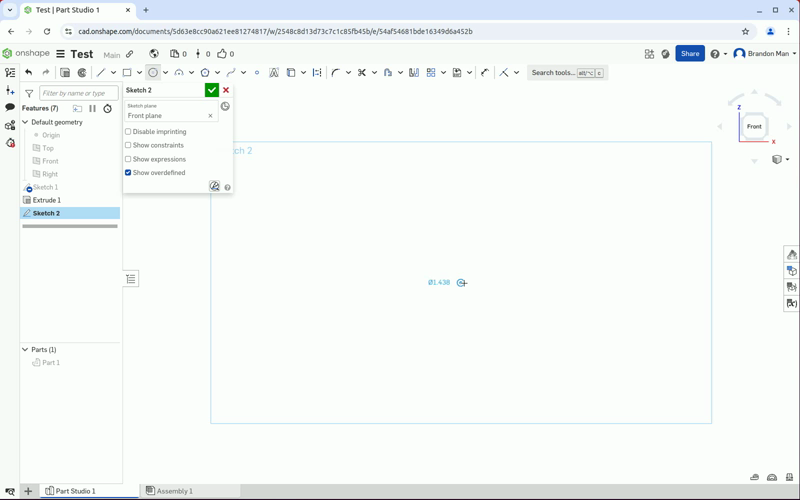
key(esc)
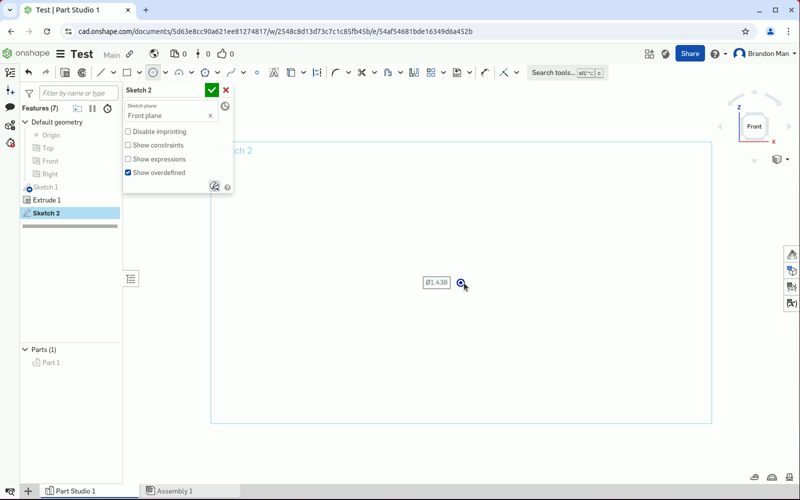
mouse_move(461, 281)
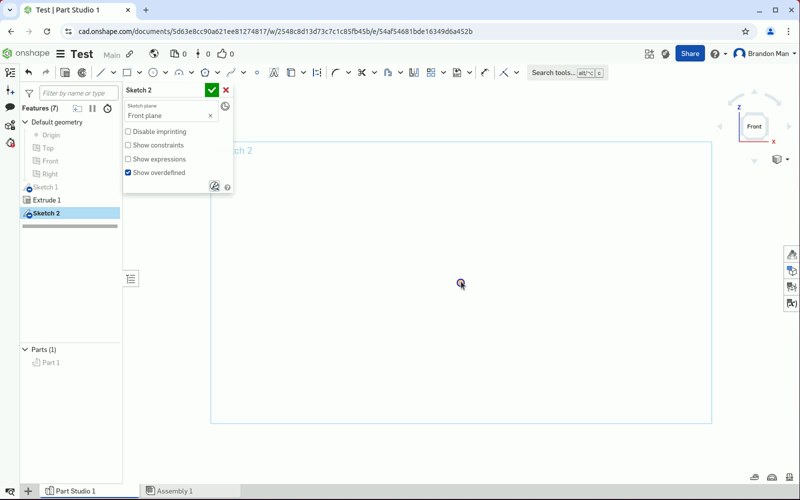
scroll(6)
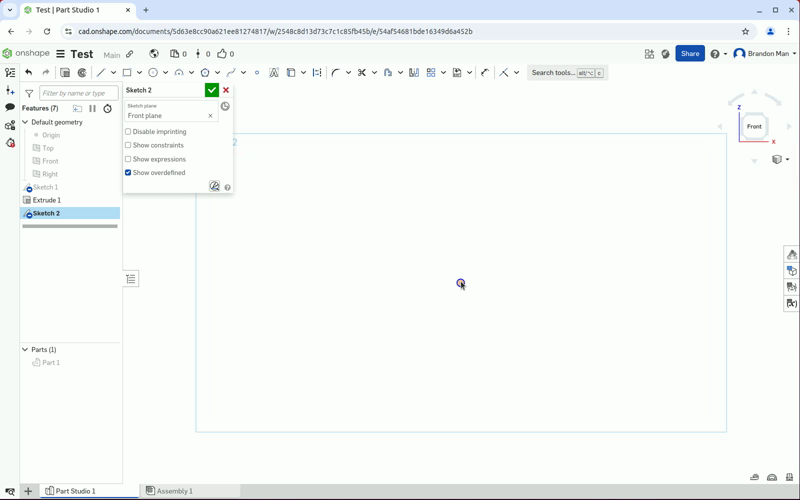
scroll(6)
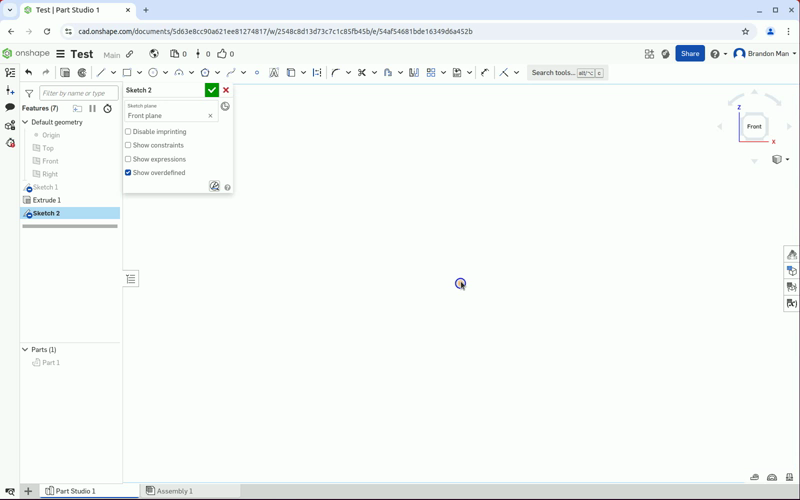
scroll(6)
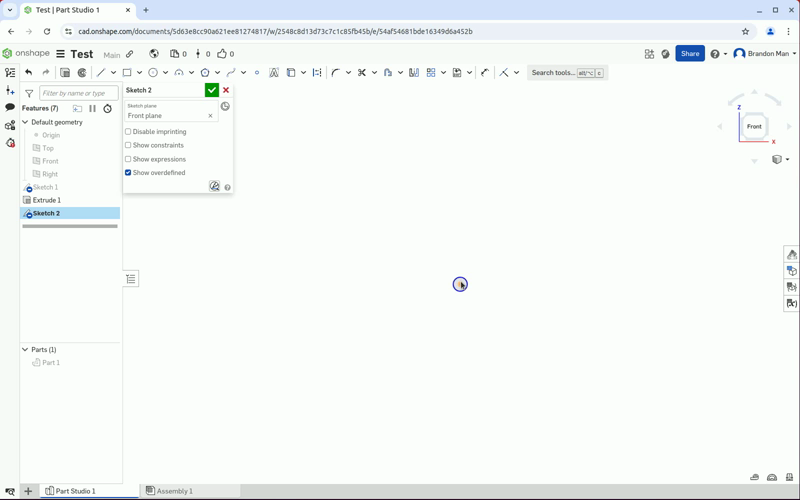
scroll(6)
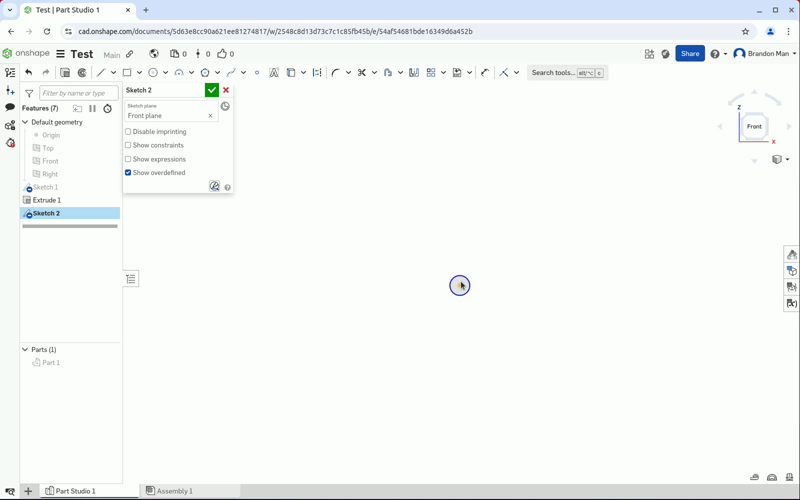
scroll(6)
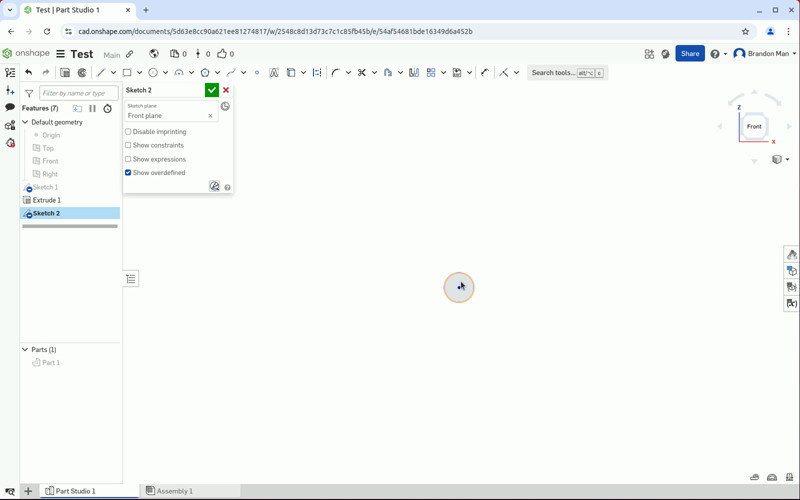
scroll(6)
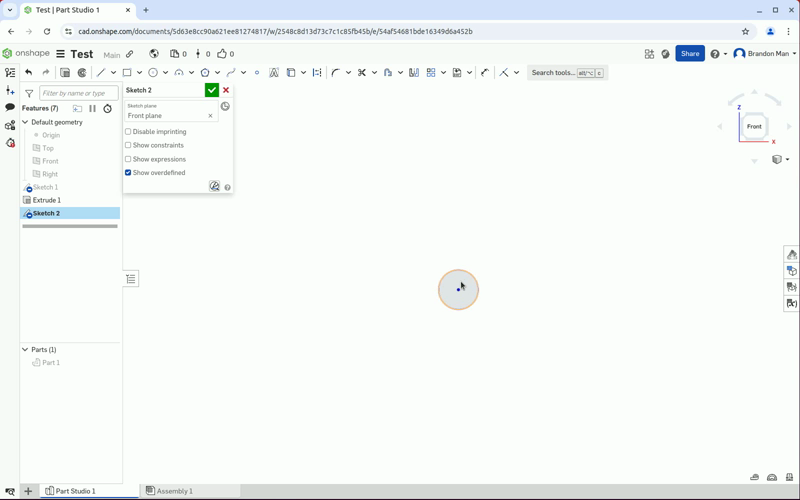
scroll(6)
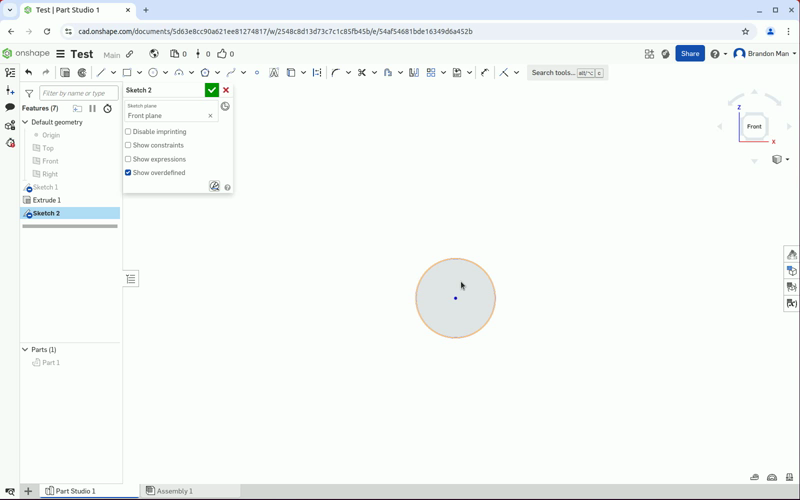
click(461, 281)
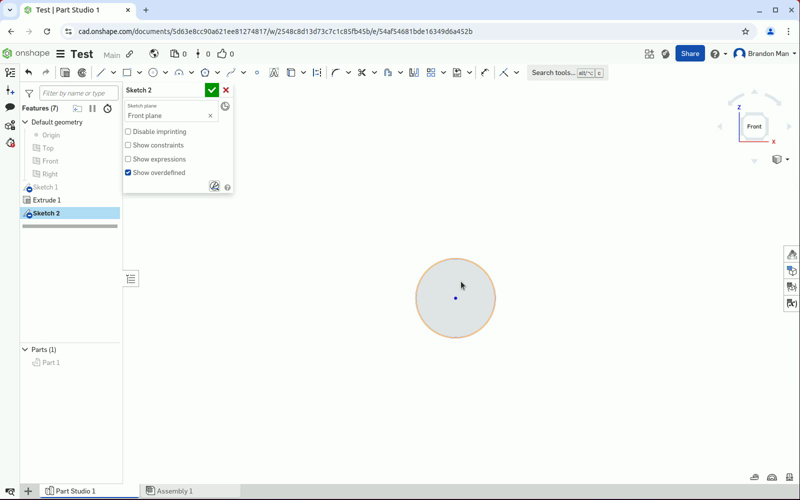
scroll(-6)
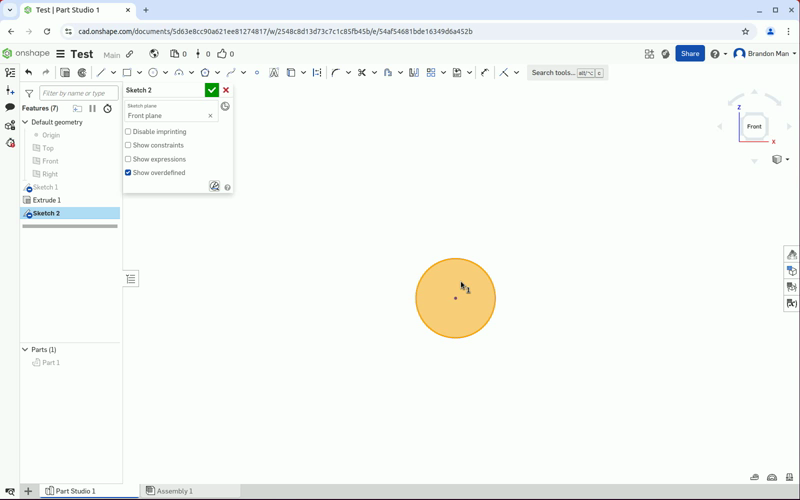
scroll(-6)
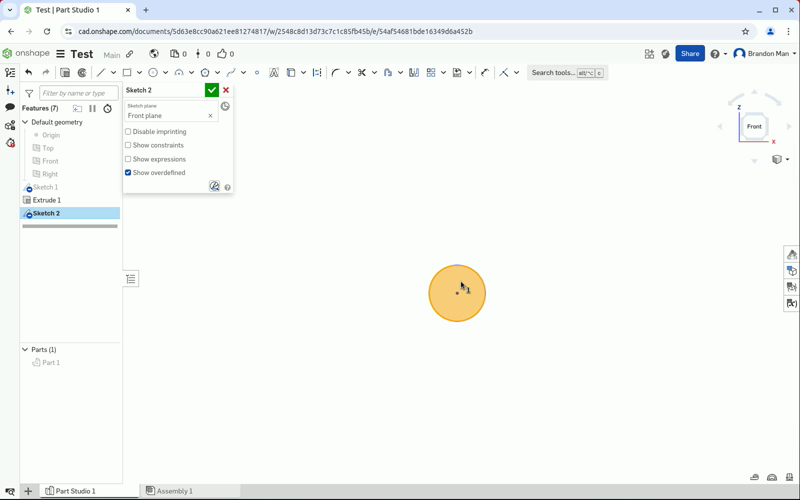
scroll(-6)
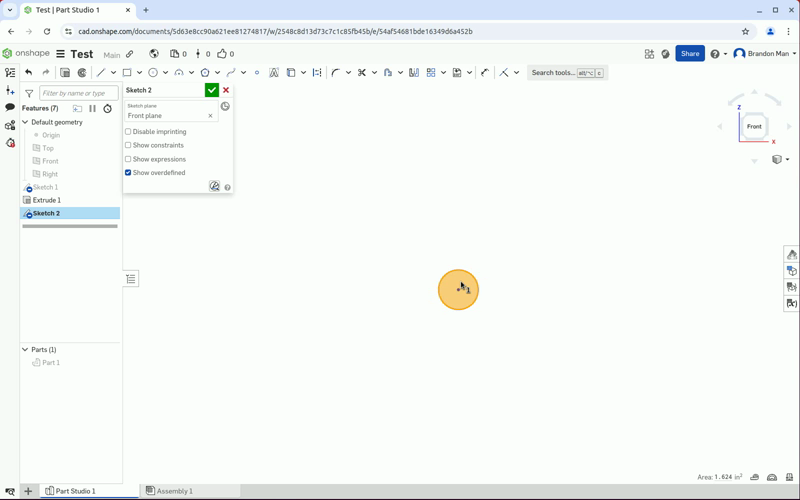
scroll(-6)
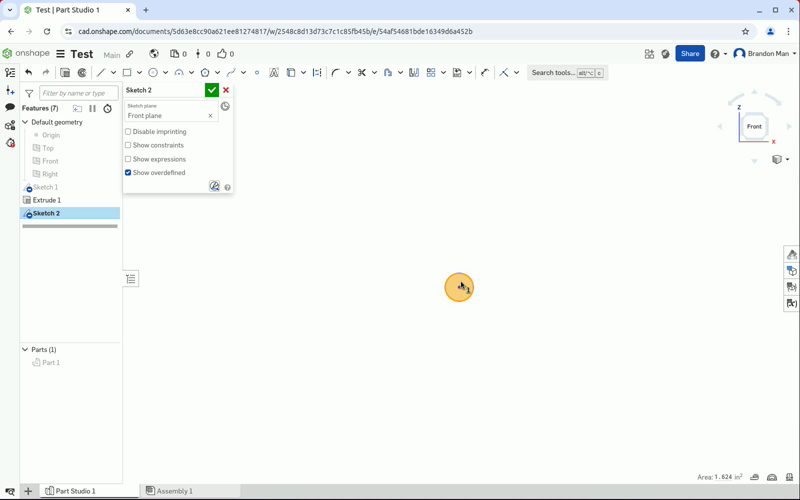
scroll(-6)
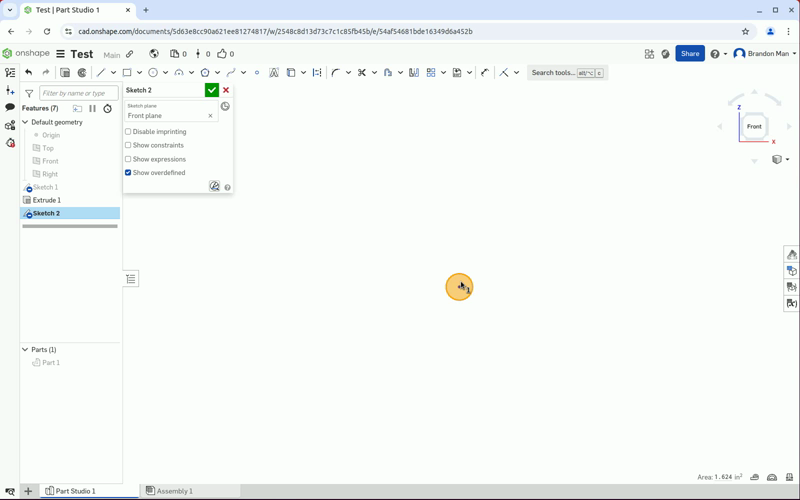
scroll(-6)
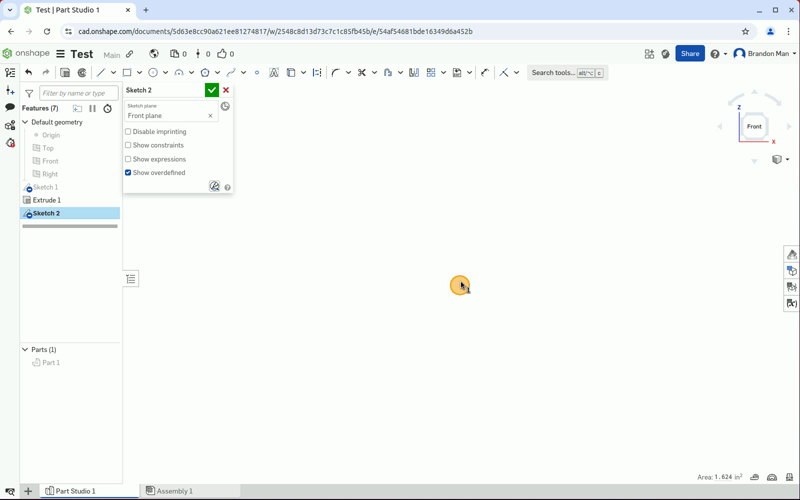
scroll(-6)
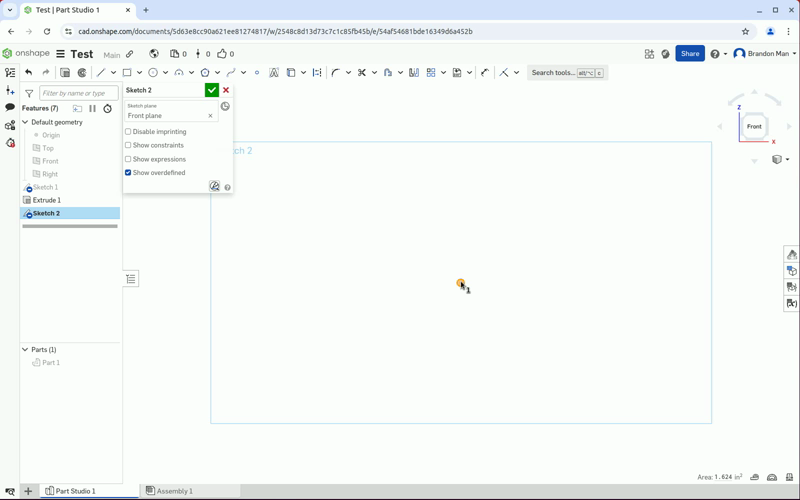
mouse_move(73, 352)
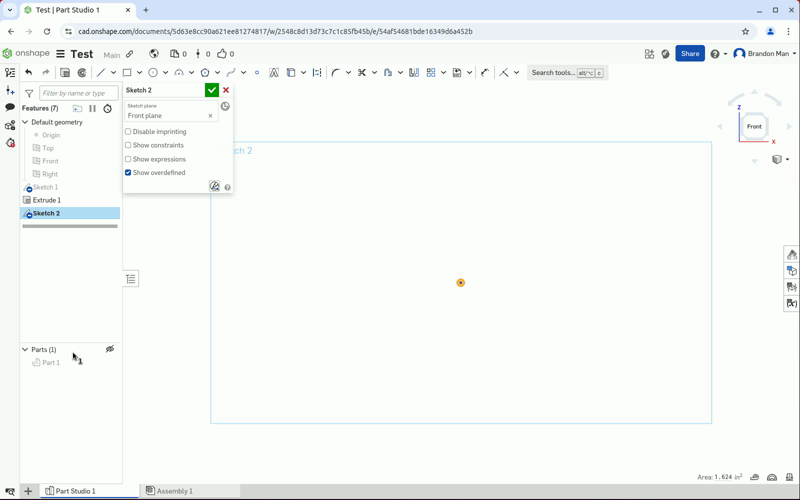
key(shift+y)
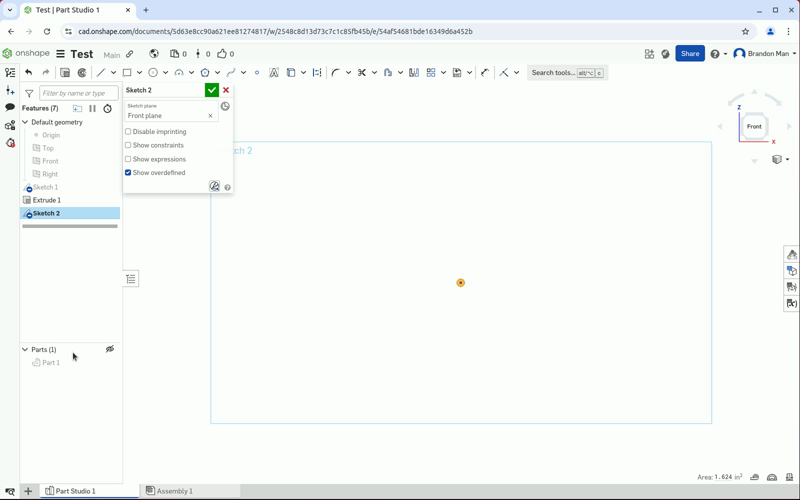
key(shift+e)
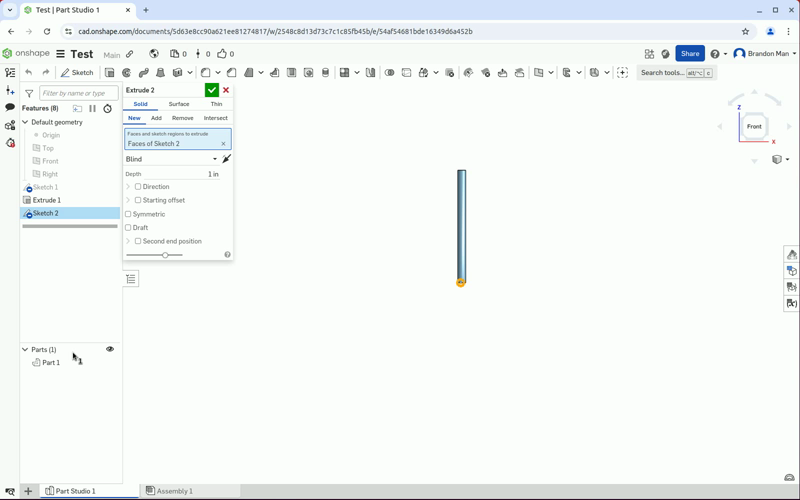
mouse_move(143, 106)
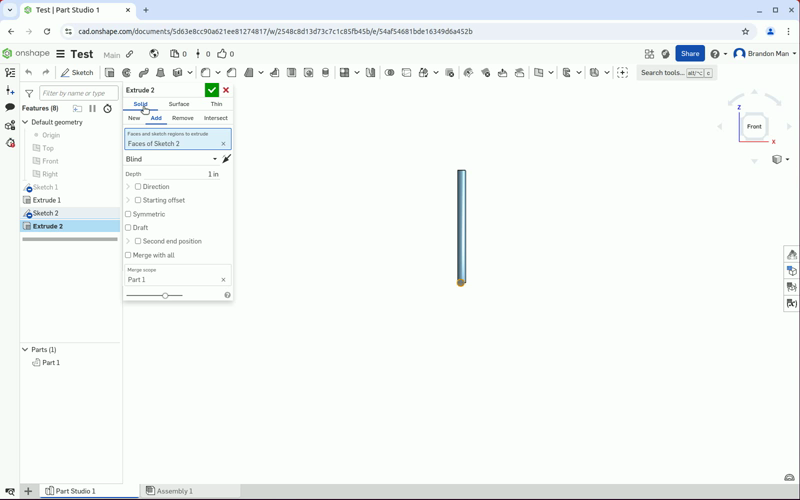
click(143, 106)
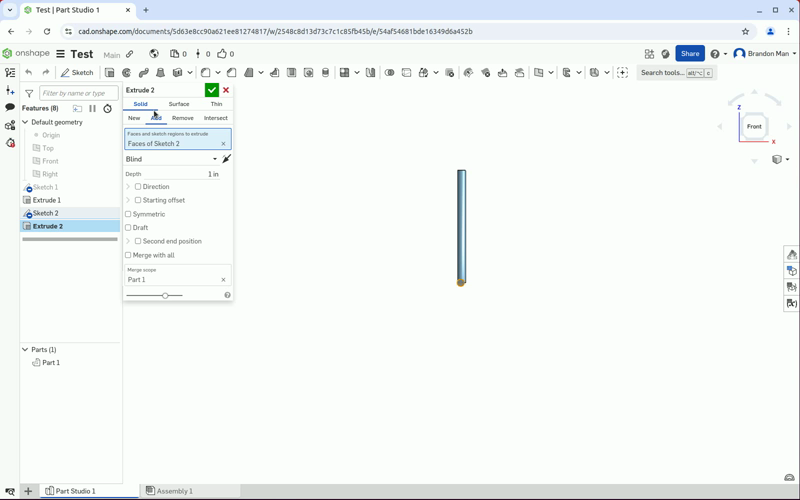
mouse_move(186, 120)
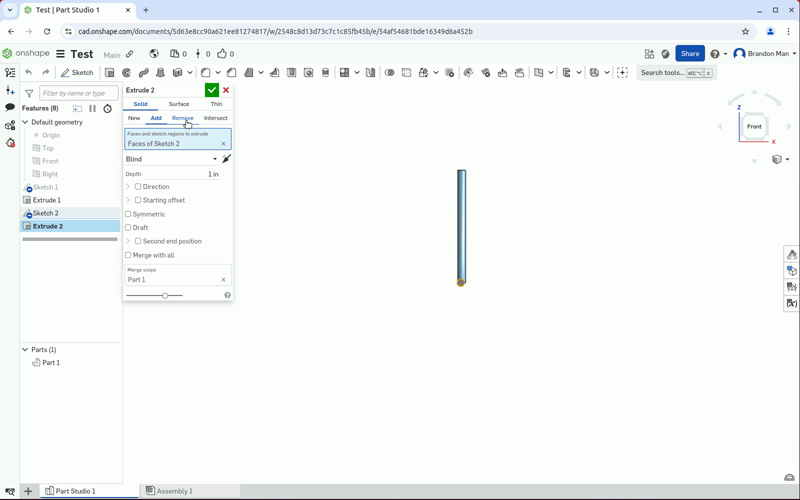
click(186, 120)
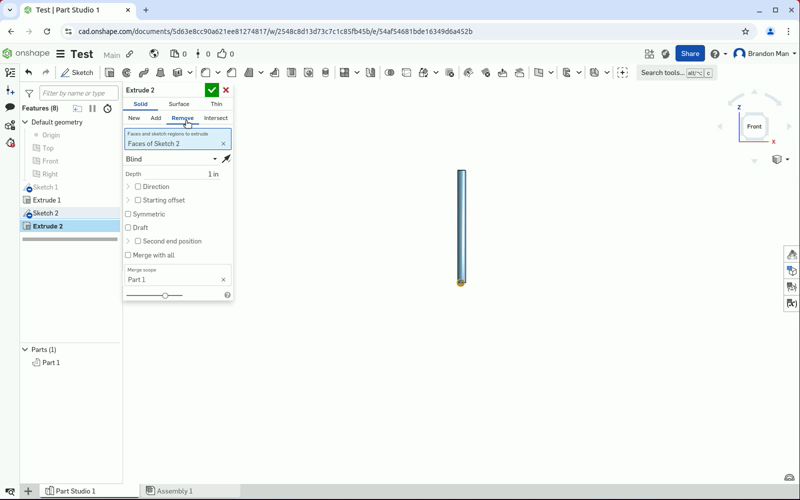
key(tab, 4)
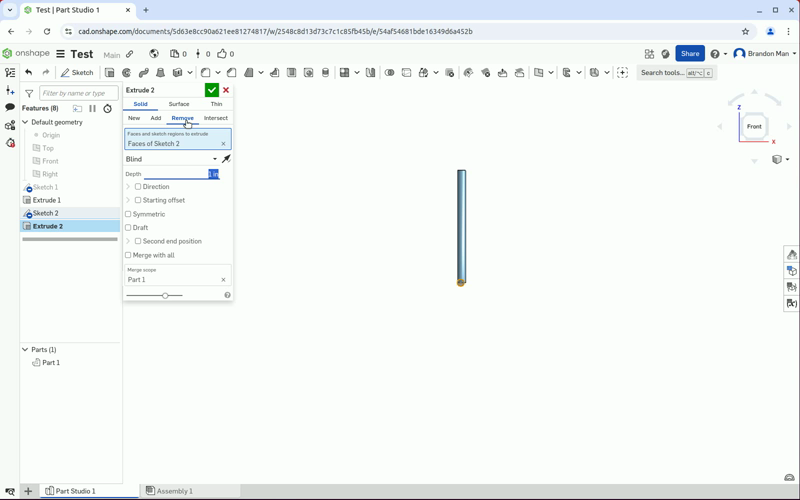
text(12.516)
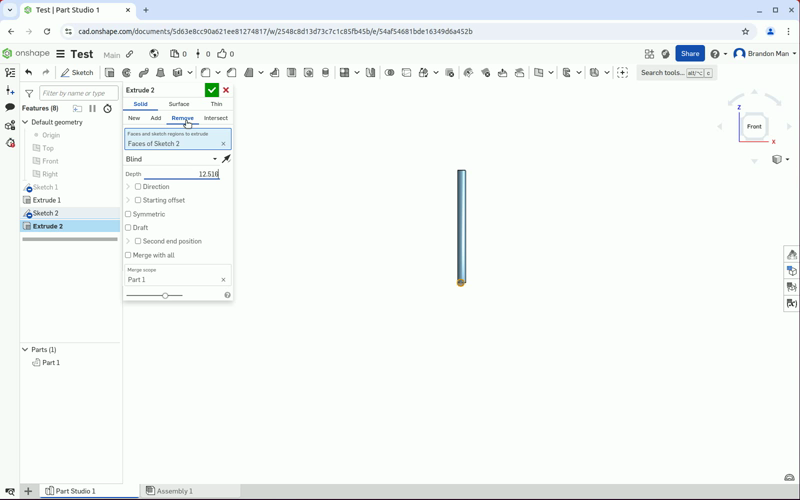
key(tab, 3)
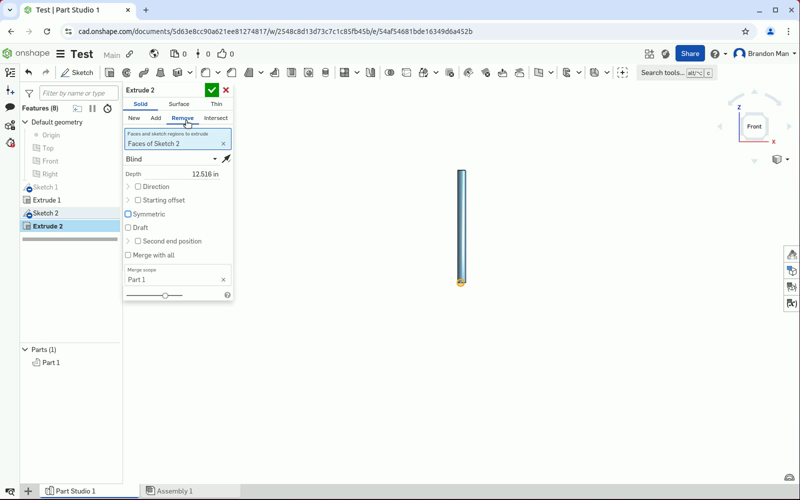
key(space)
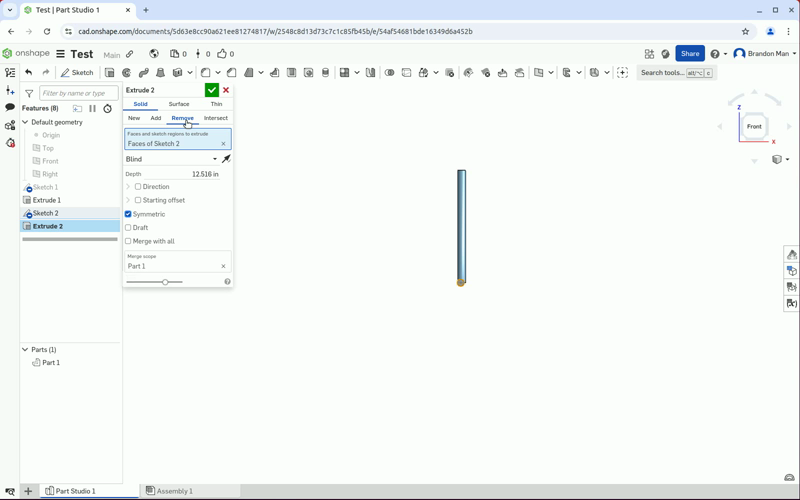
key(tab, 2)
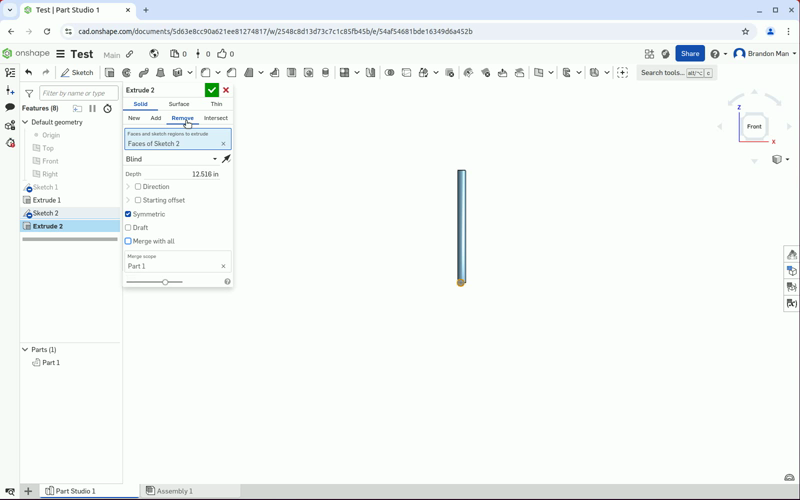
key(space)
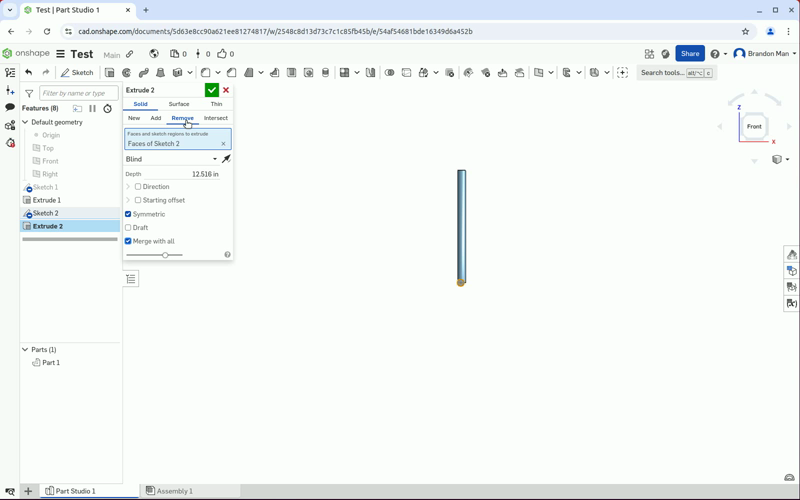
key(enter)
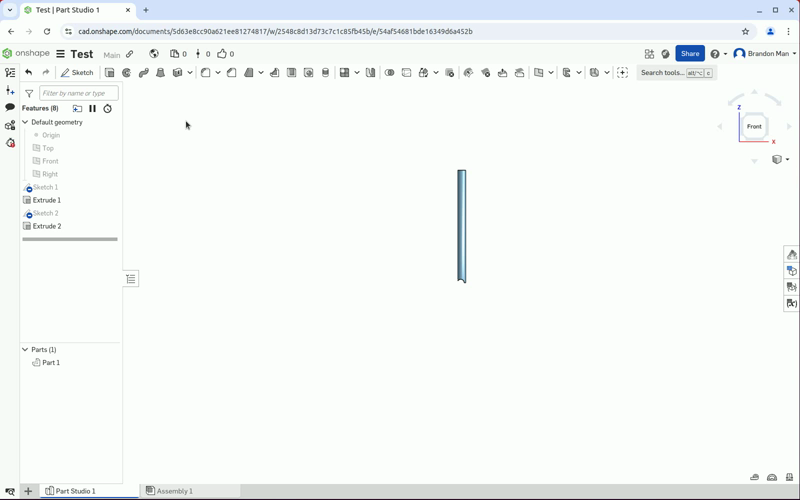
key(shift+h)
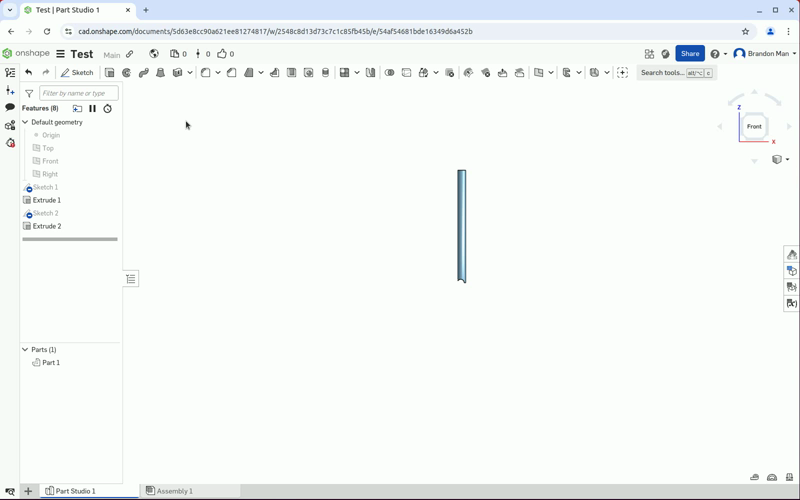
key(shift+h)
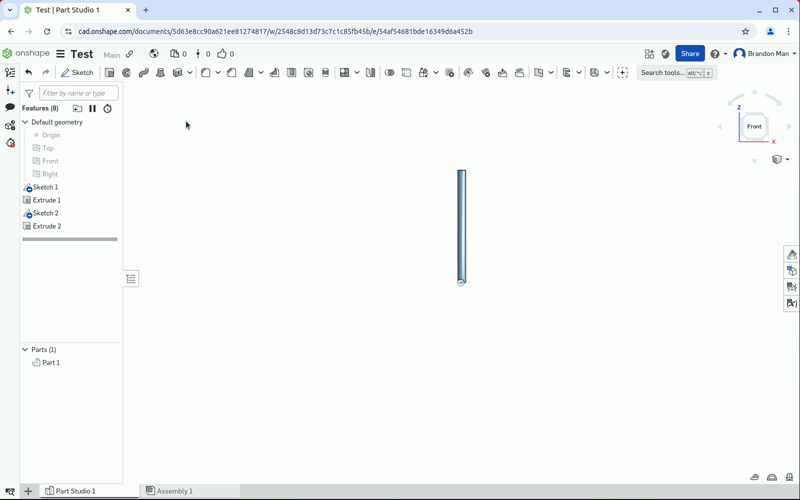
key(shift+7)
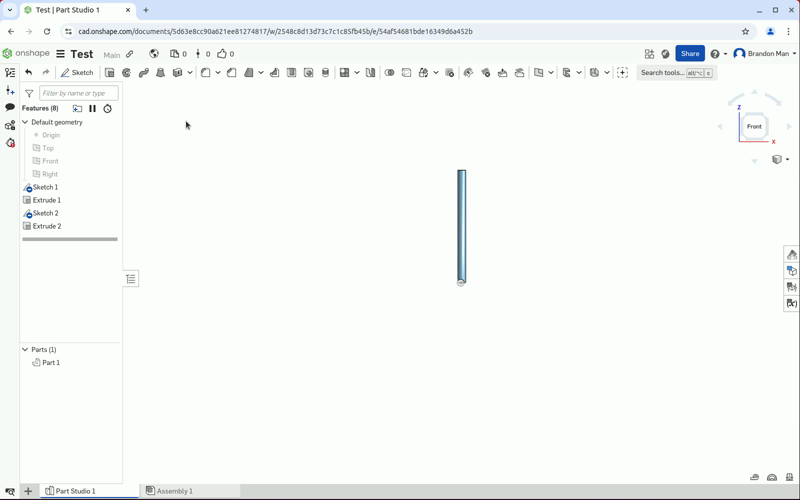
key(left, 2)
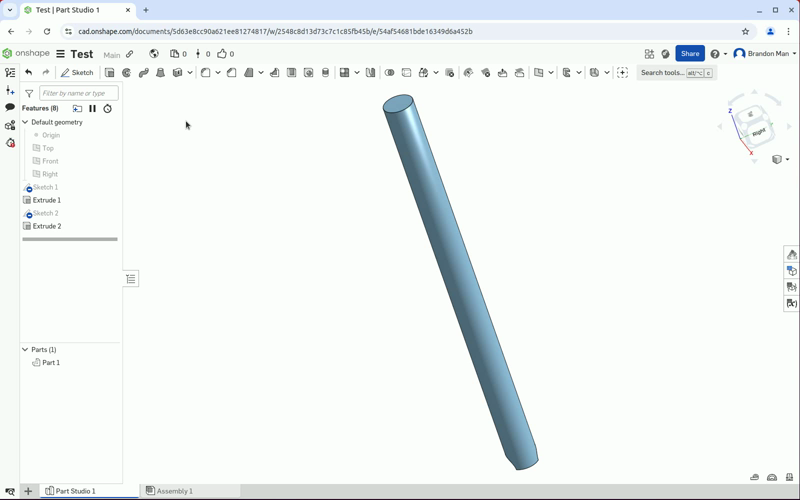
key(down, 2)
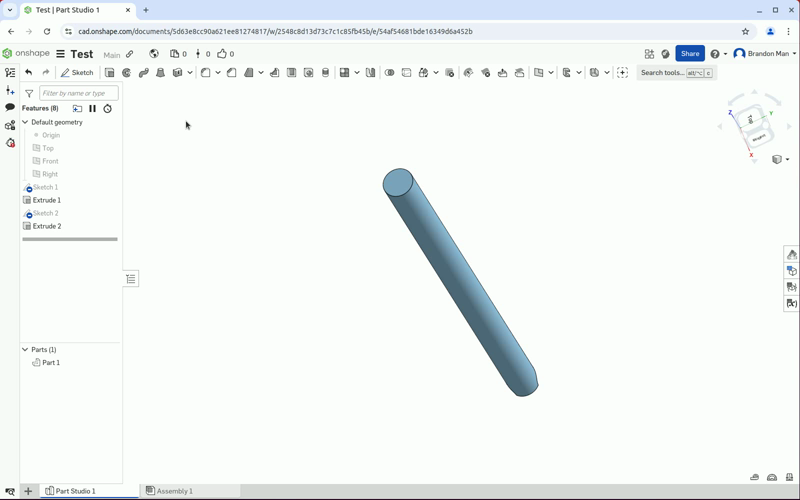
key(up, 2)
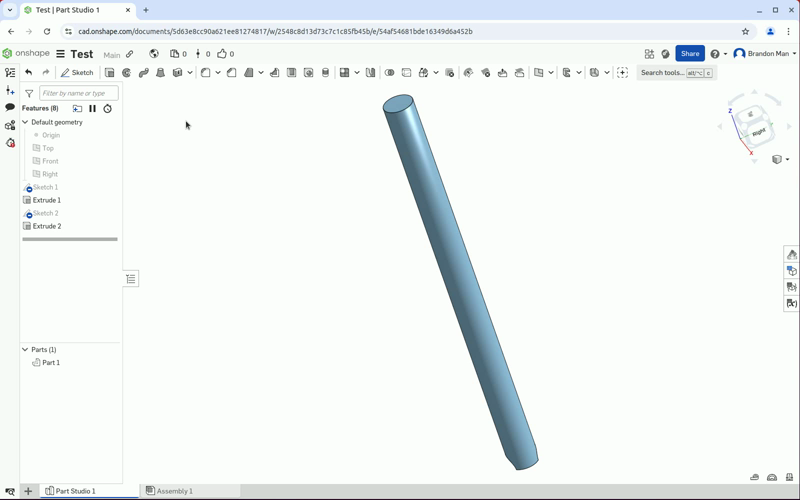
key(right, 2)
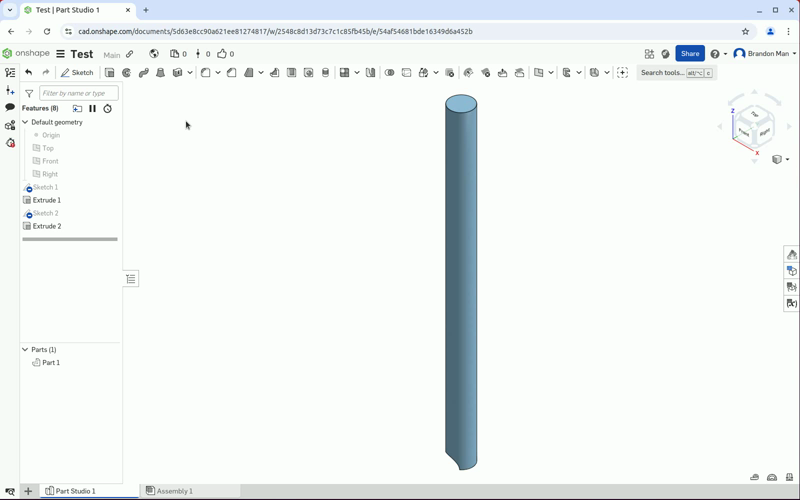
mouse_move(73, 189)
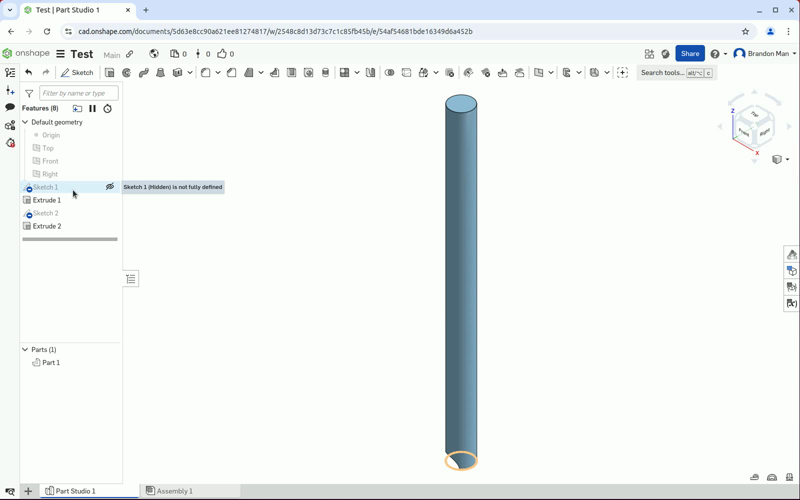
click(73, 189)